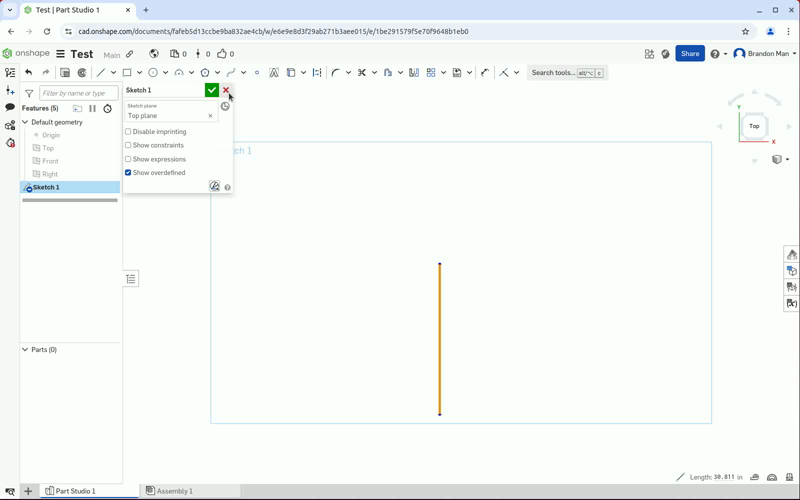
key(shift+h)
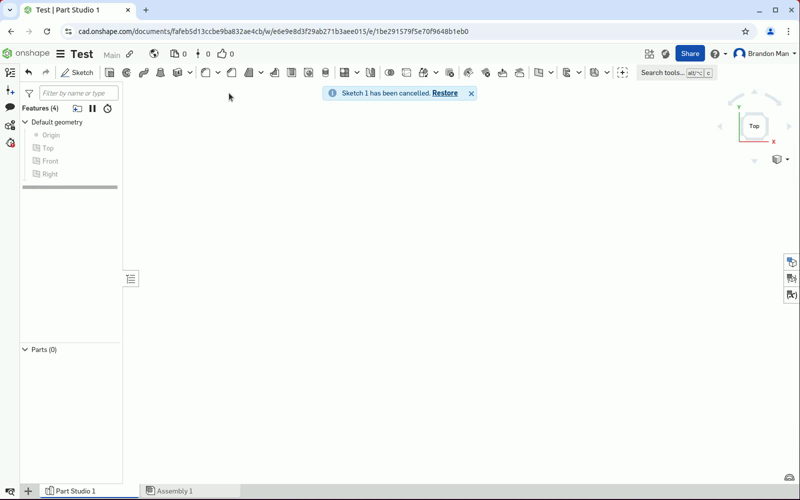
mouse_move(73, 352)
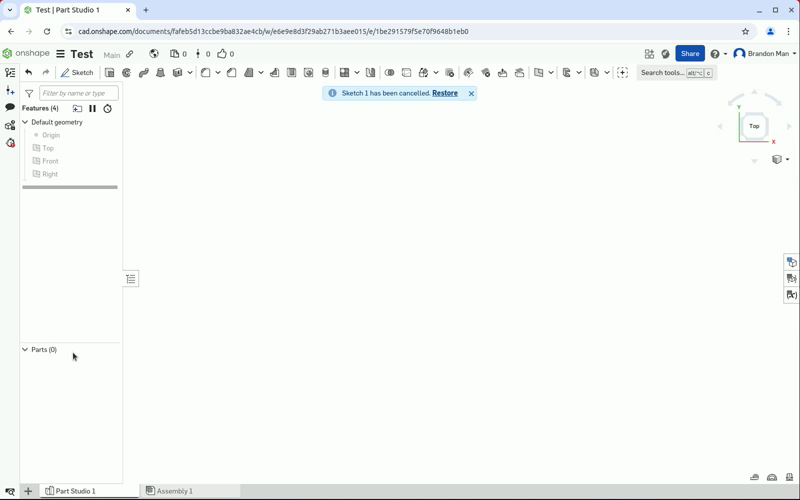
key(y)
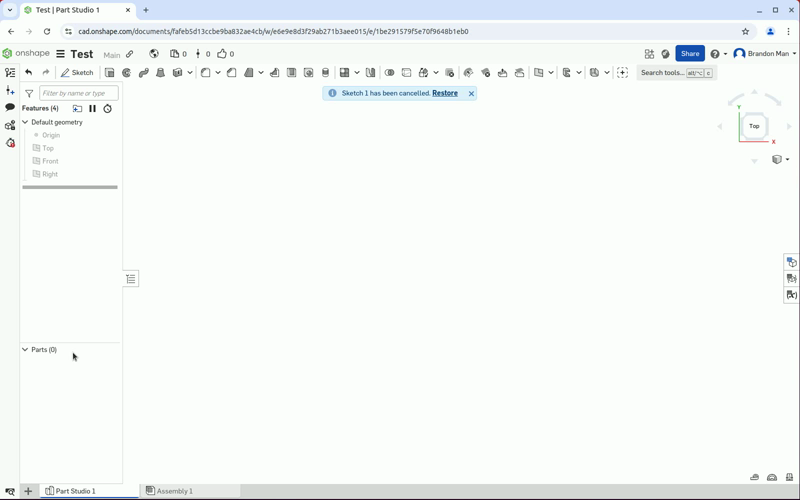
key(shift+p)
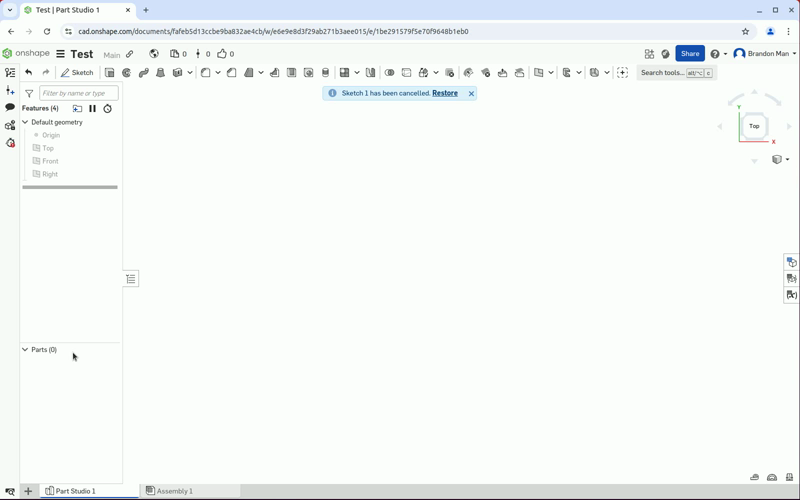
key(space)
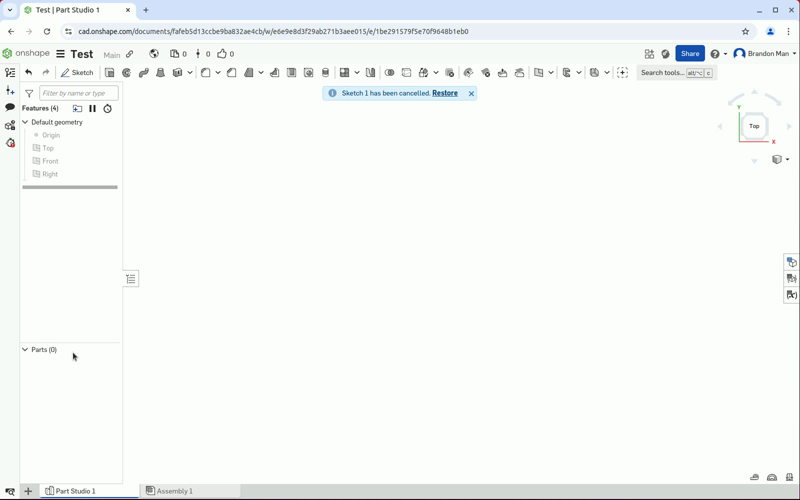
key_down(shift)
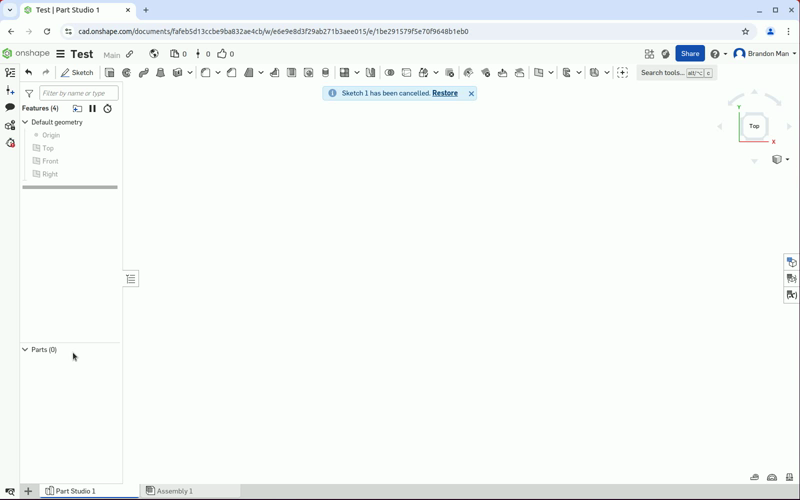
key(up)
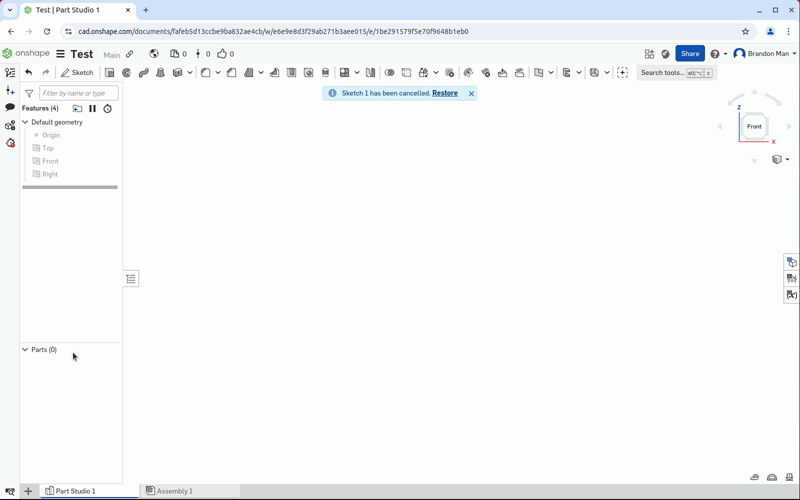
key_up(shift)
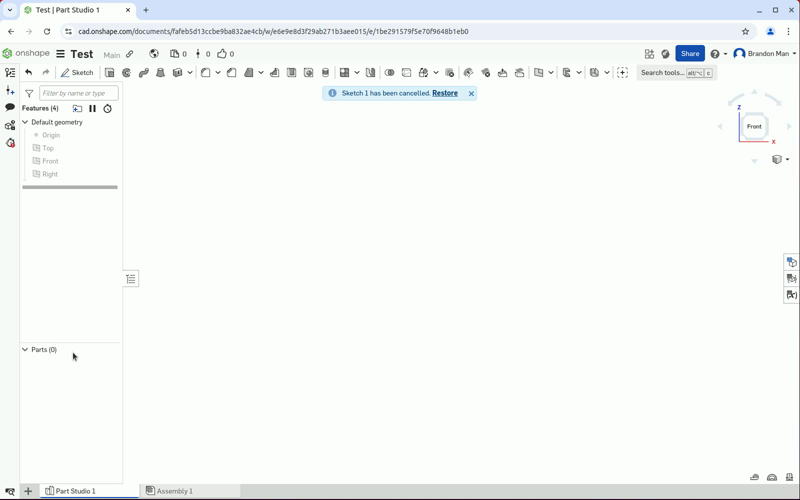
mouse_move(73, 352)
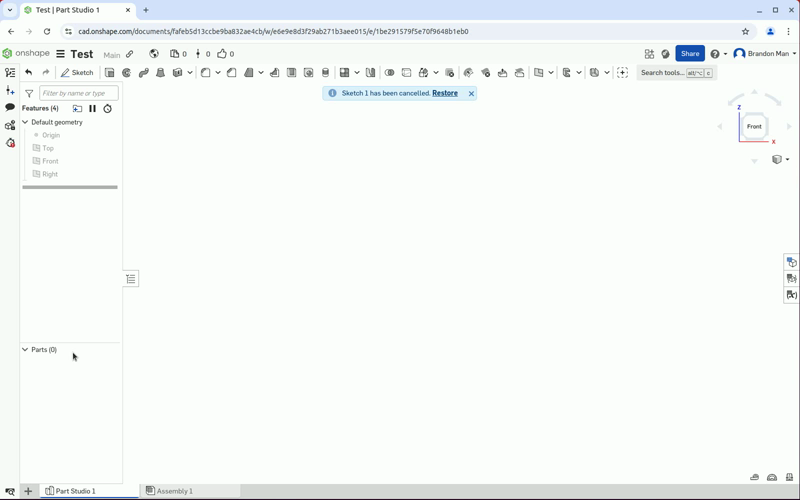
key(shift+y)
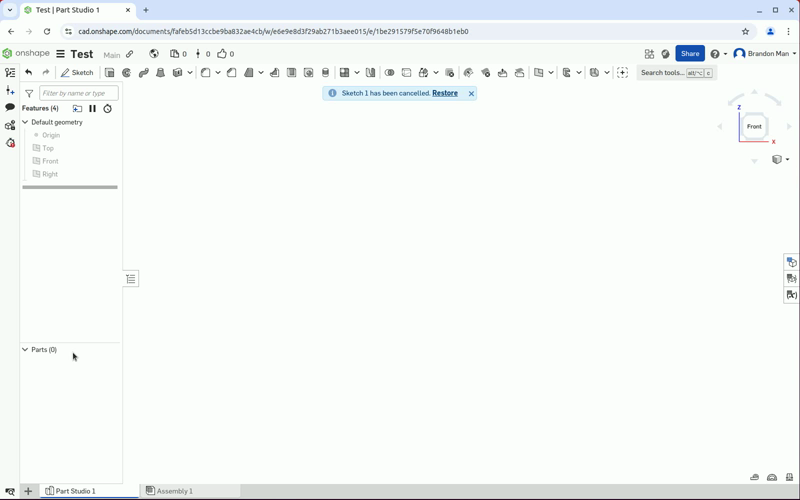
key(shift+s)
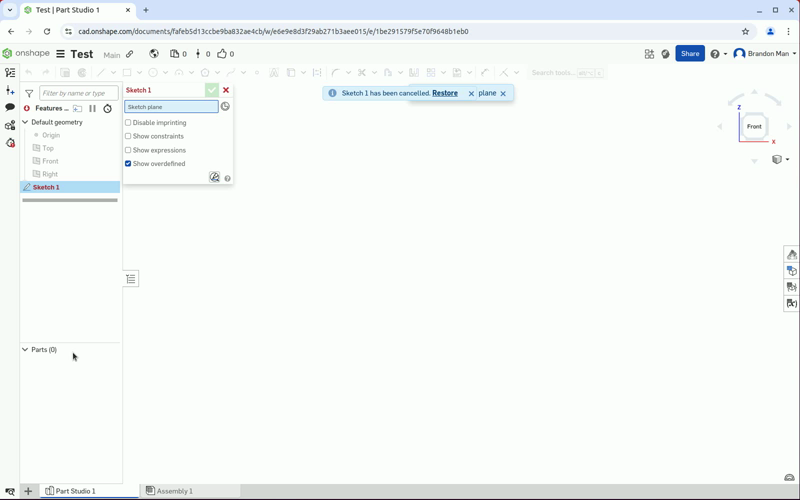
mouse_move(73, 163)
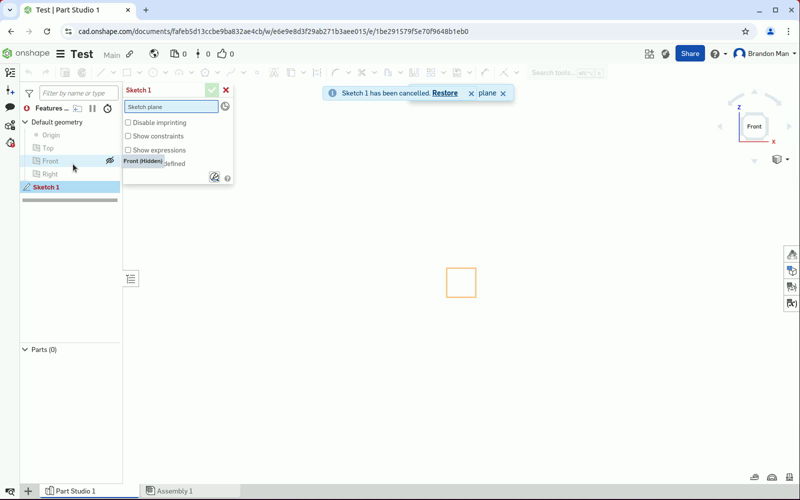
click(73, 163)
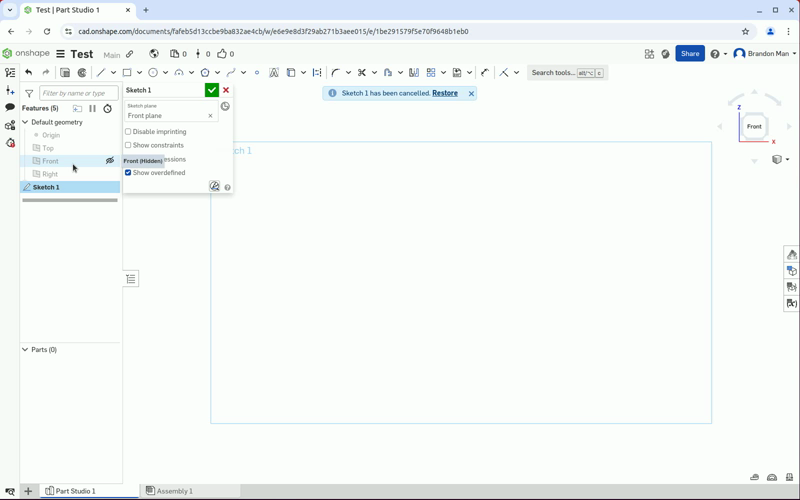
mouse_move(73, 352)
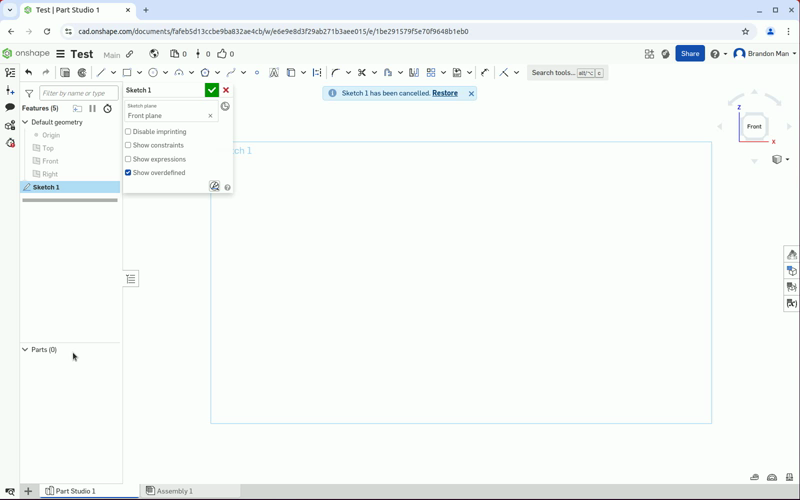
key(y)
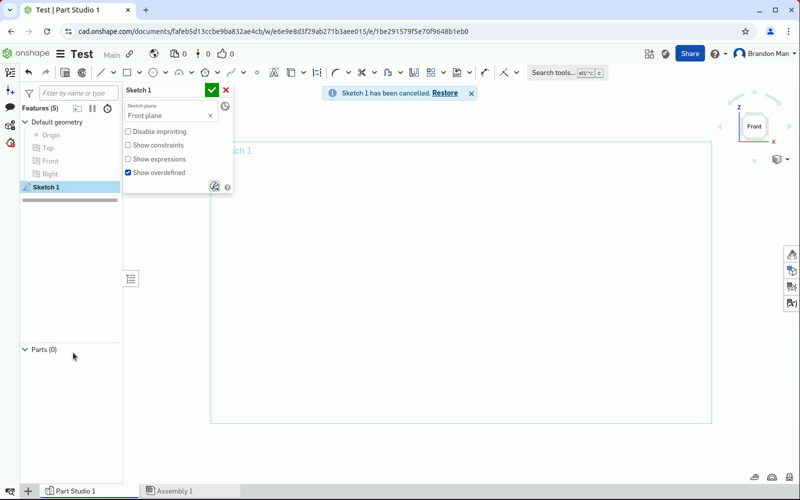
key(c)
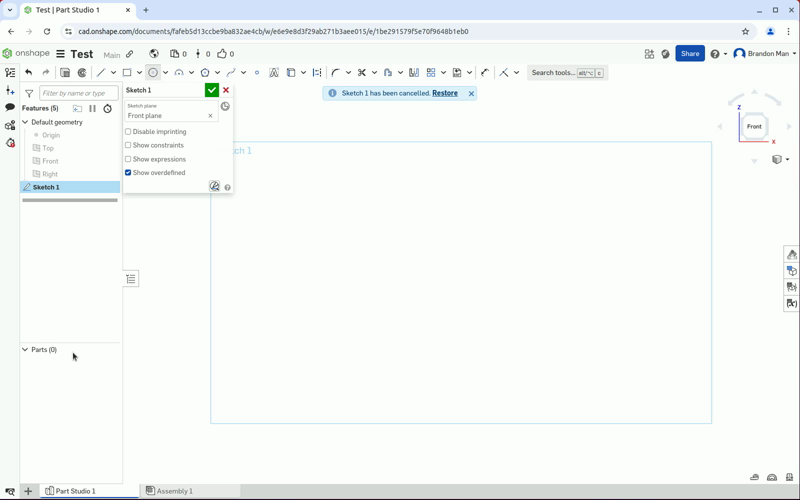
key_down(shift)
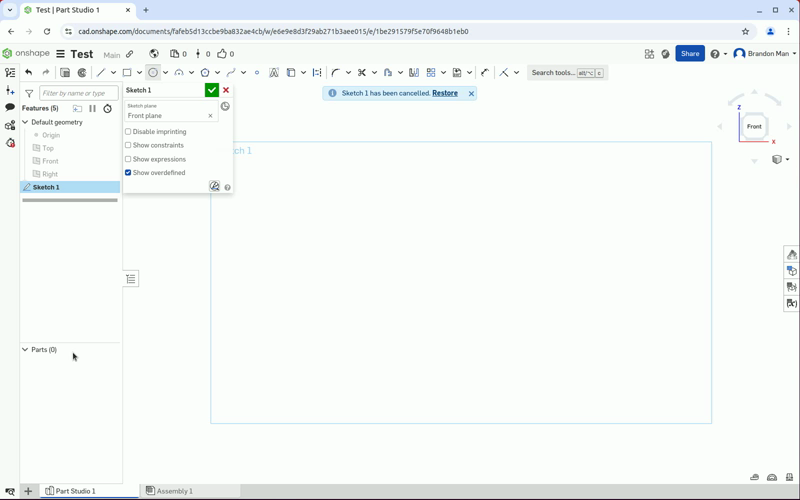
mouse_move(354, 233)
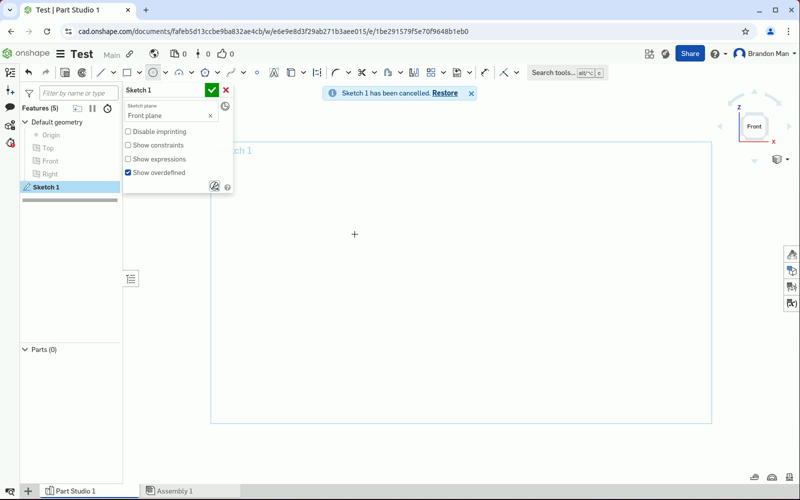
click(354, 233)
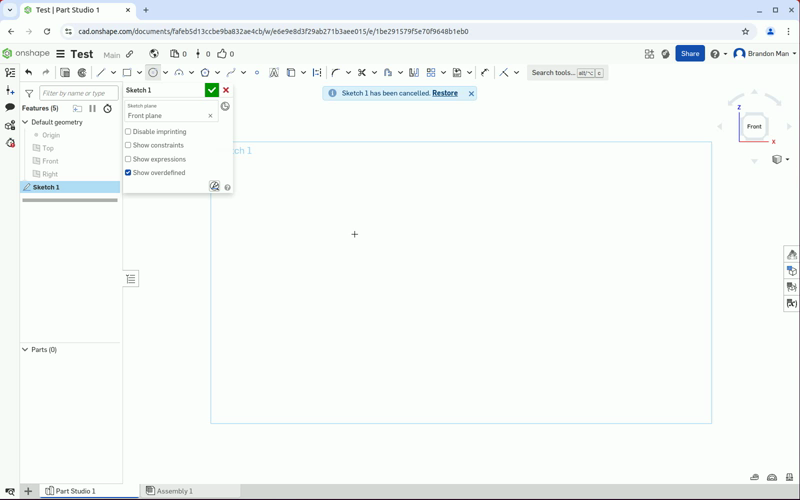
key_up(shift)
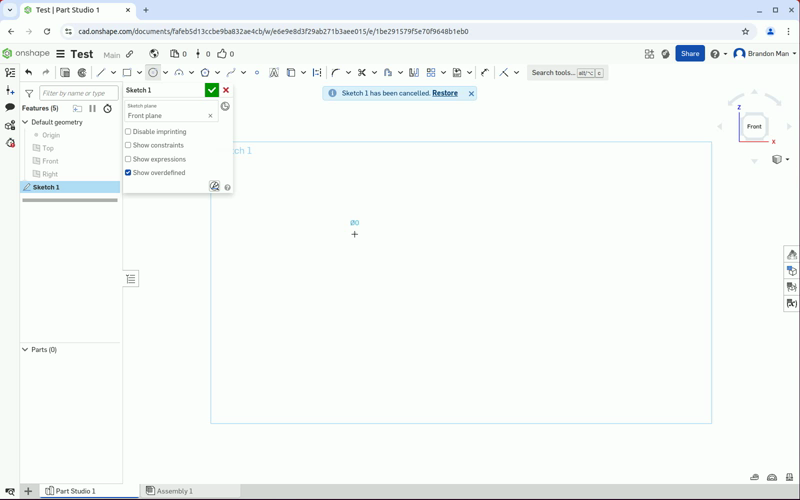
mouse_move(360, 233)
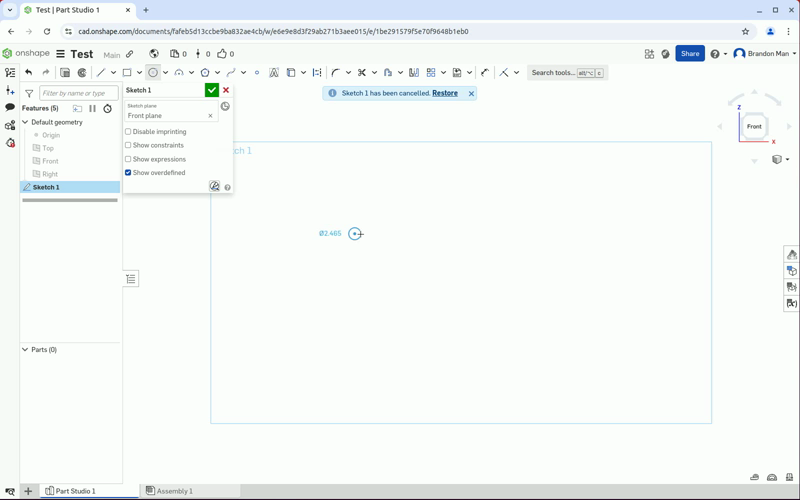
click(360, 233)
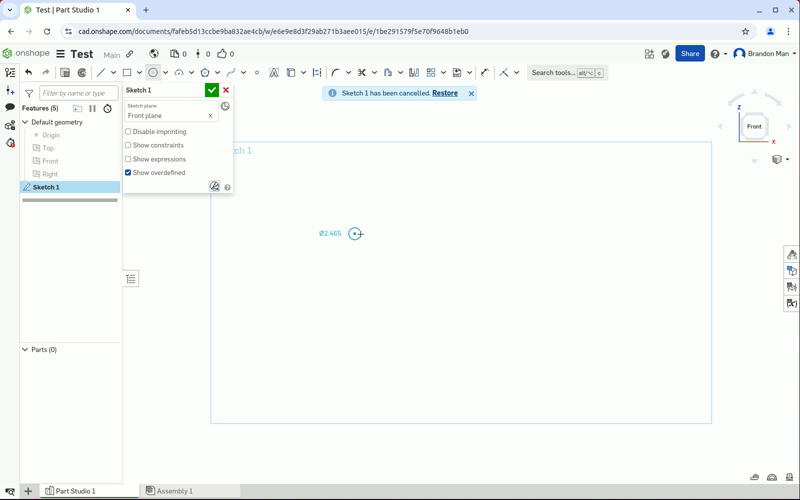
key(esc)
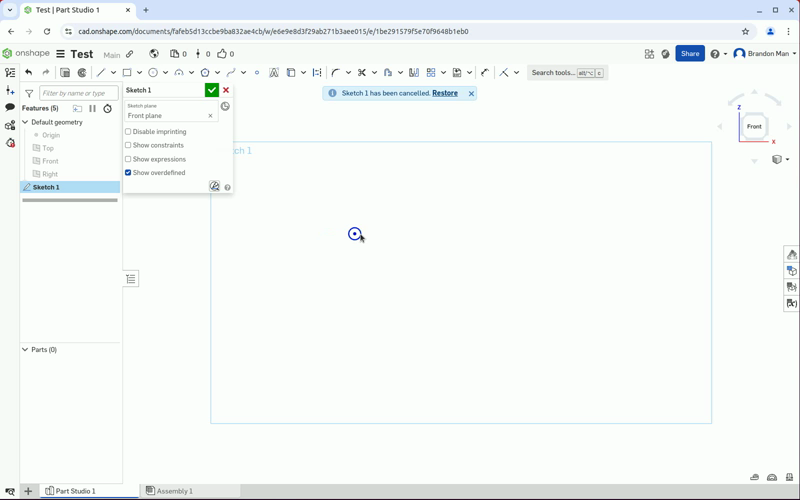
key(c)
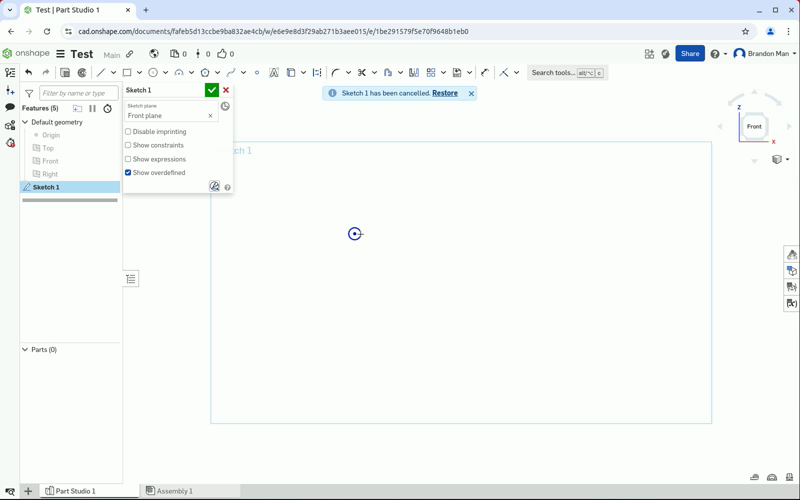
key_down(shift)
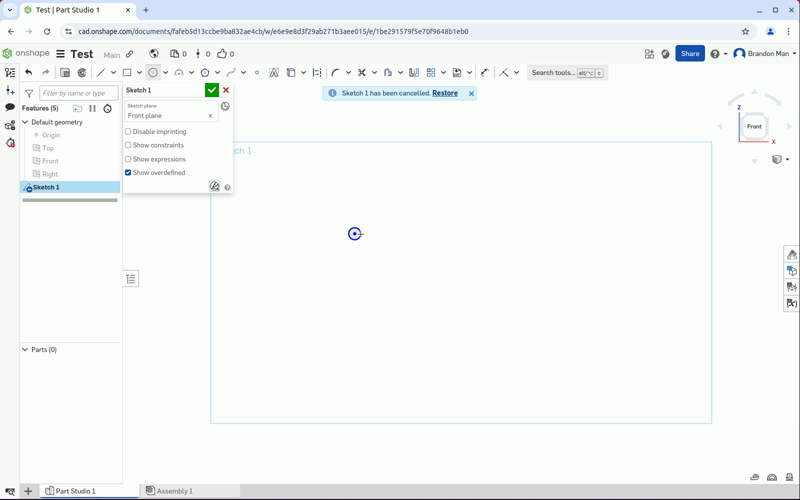
mouse_move(354, 233)
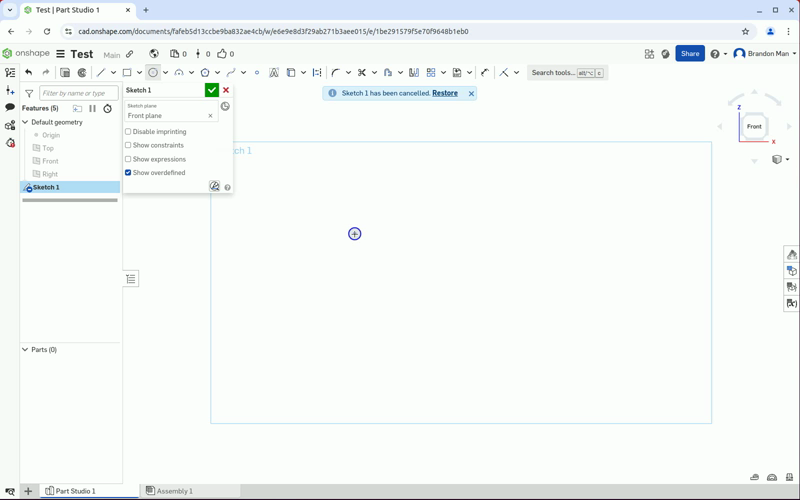
click(354, 233)
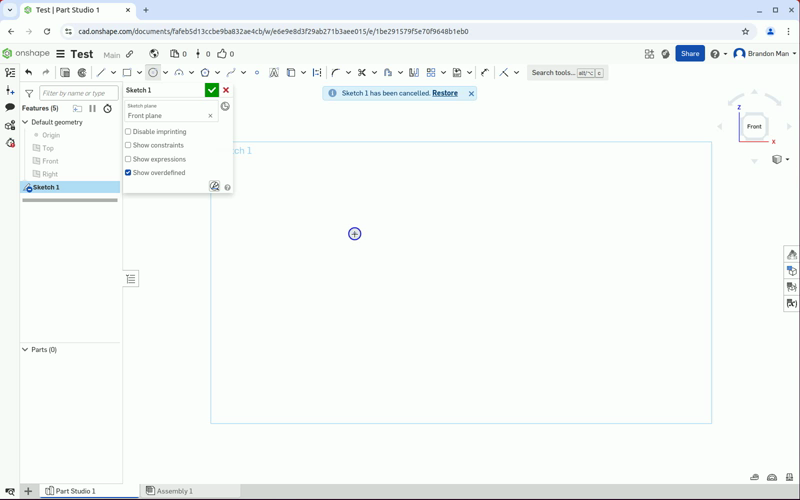
key_up(shift)
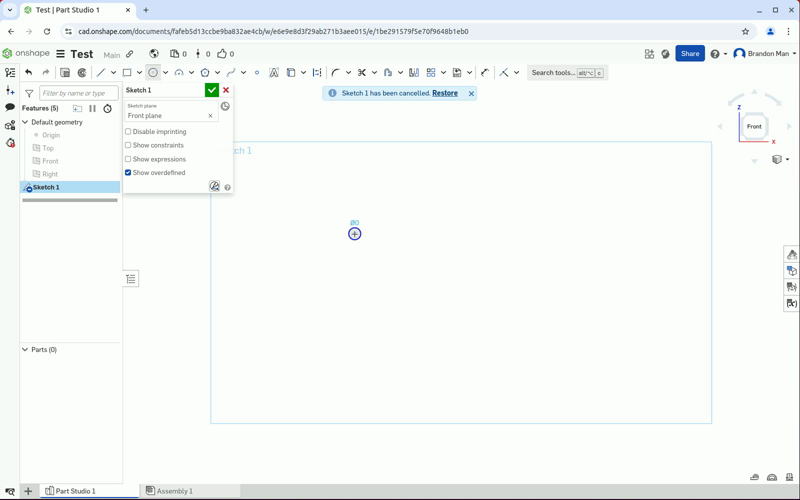
mouse_move(355, 233)
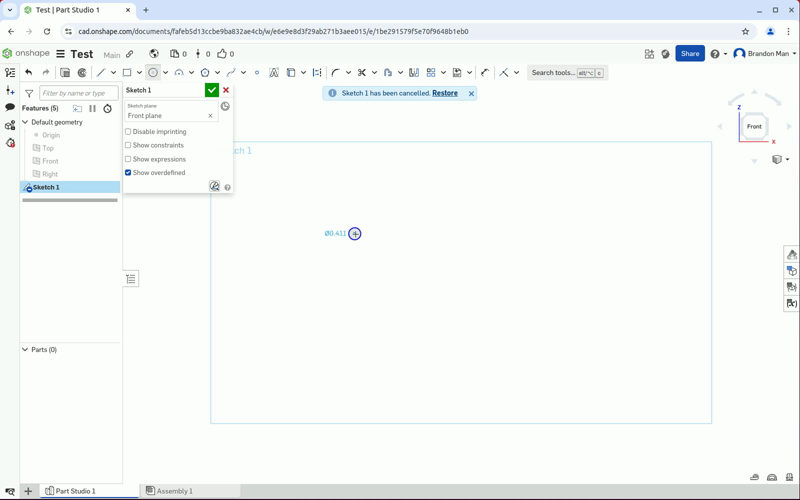
scroll(6)
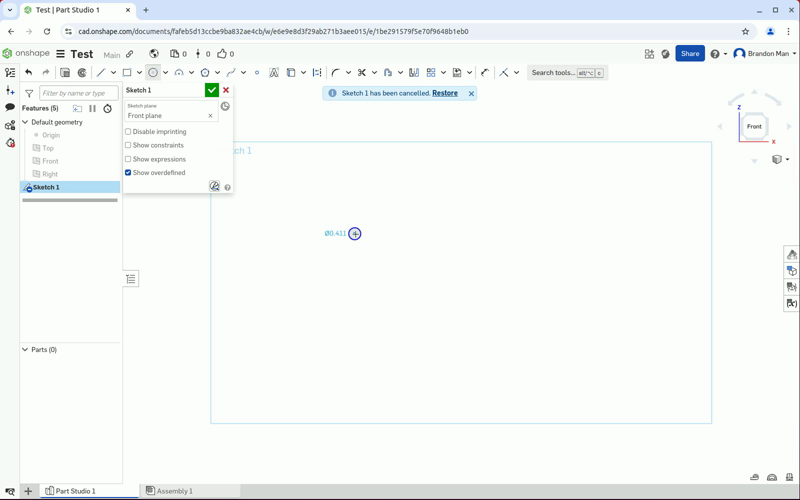
scroll(6)
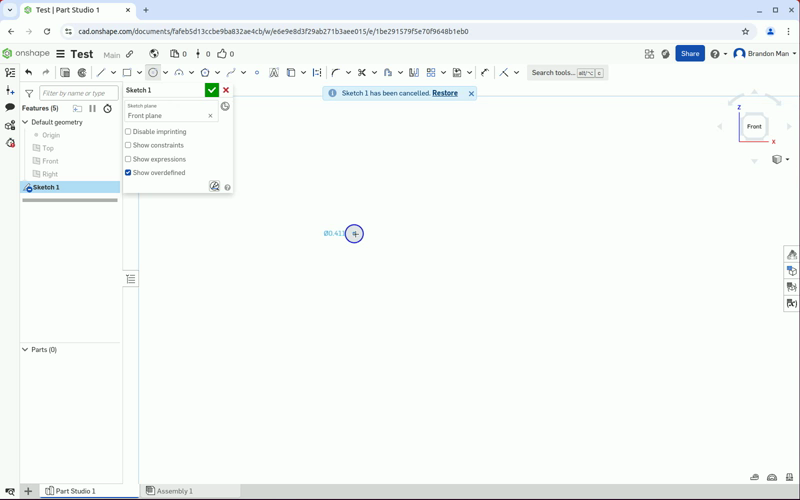
scroll(6)
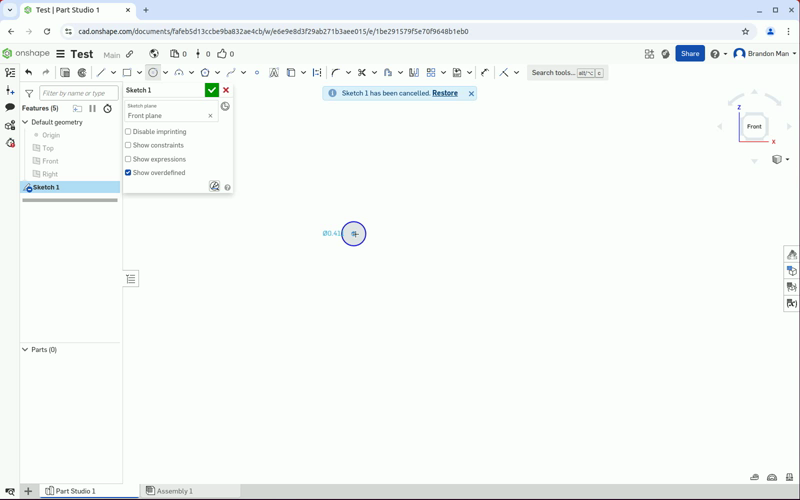
scroll(6)
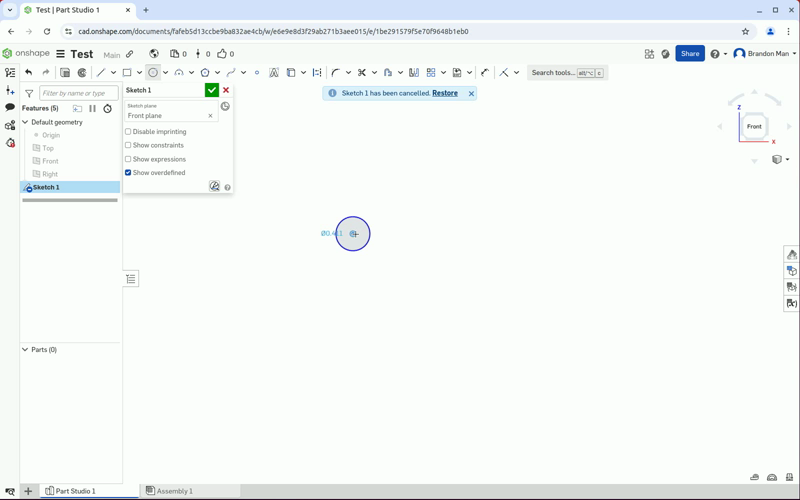
scroll(6)
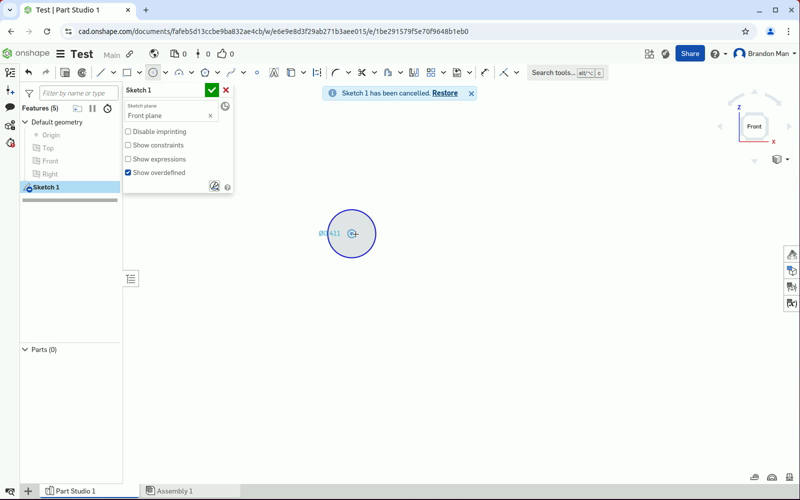
scroll(6)
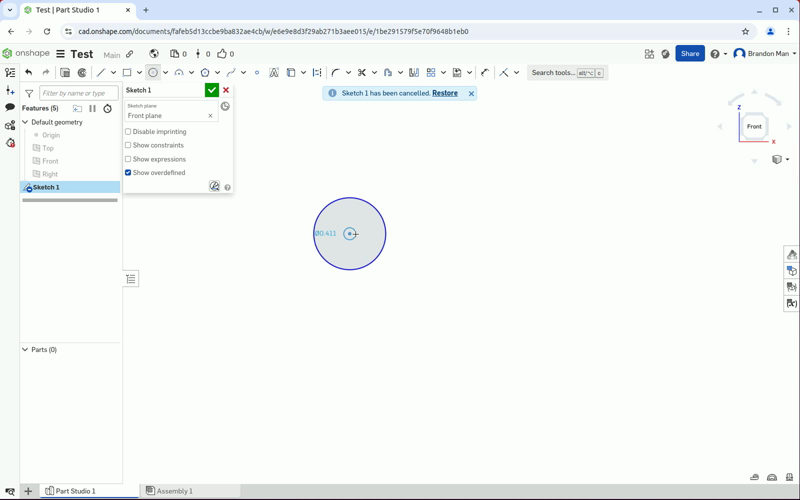
scroll(6)
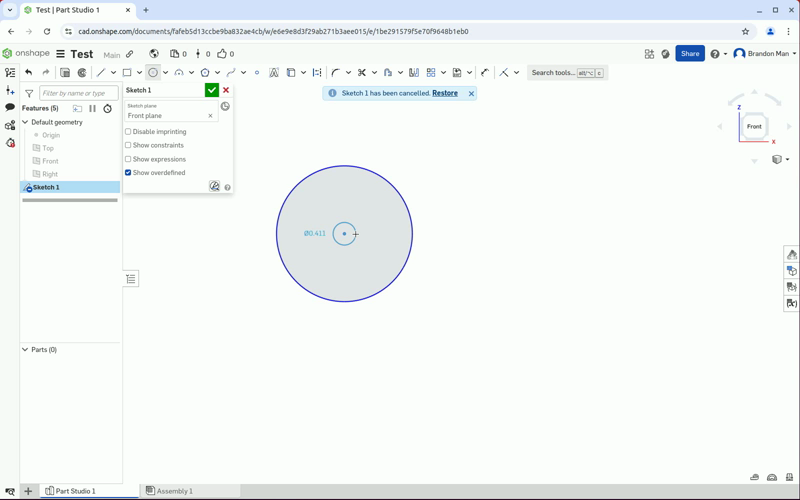
click(355, 233)
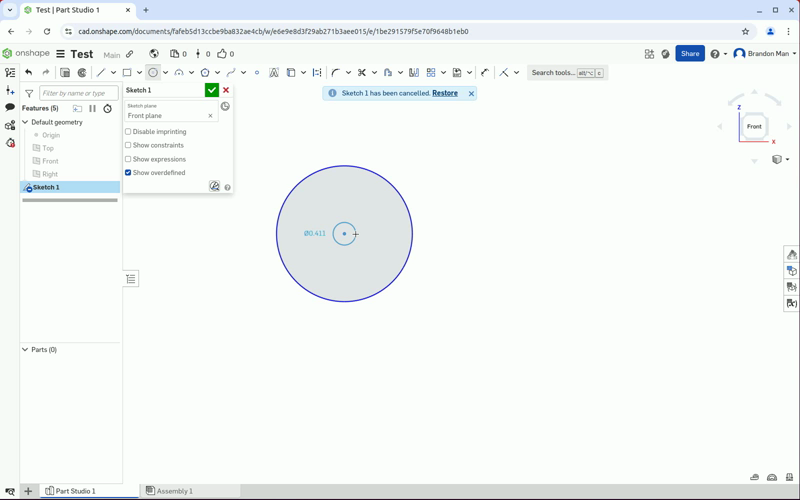
scroll(-6)
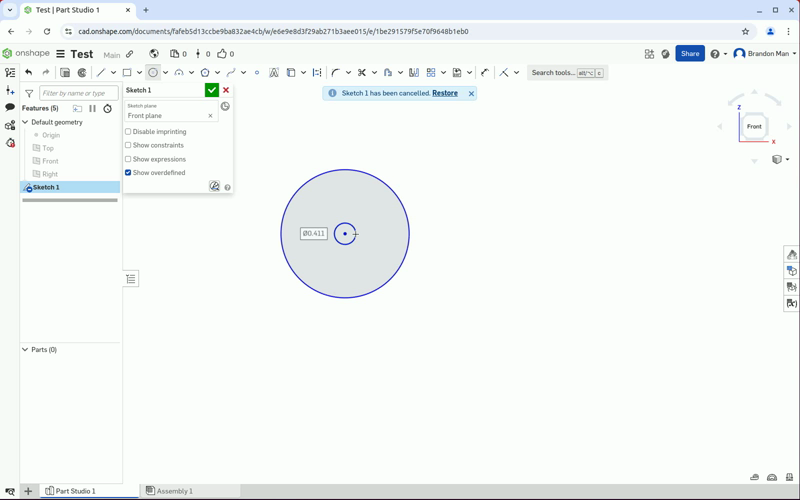
scroll(-6)
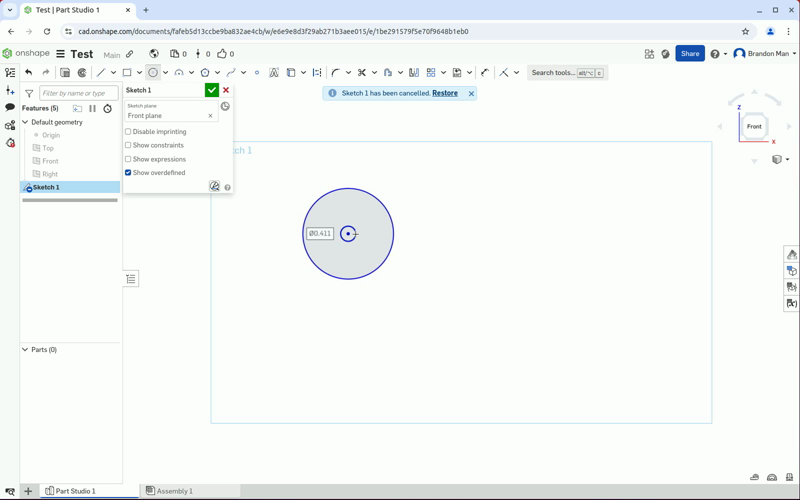
scroll(-6)
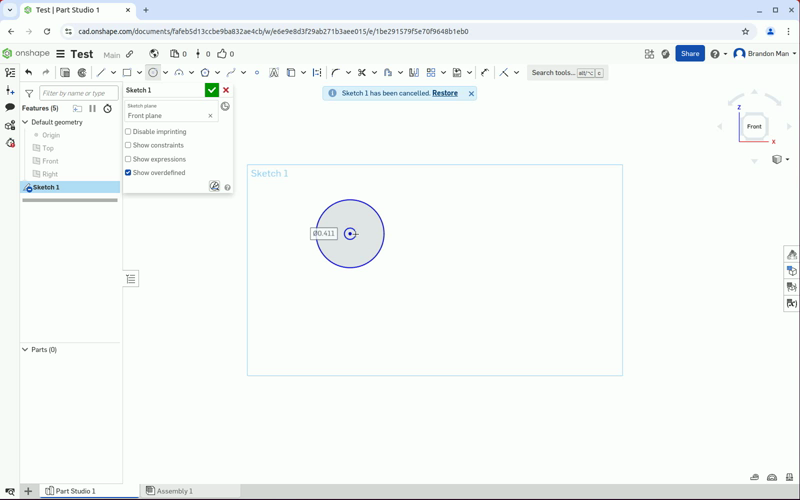
scroll(-6)
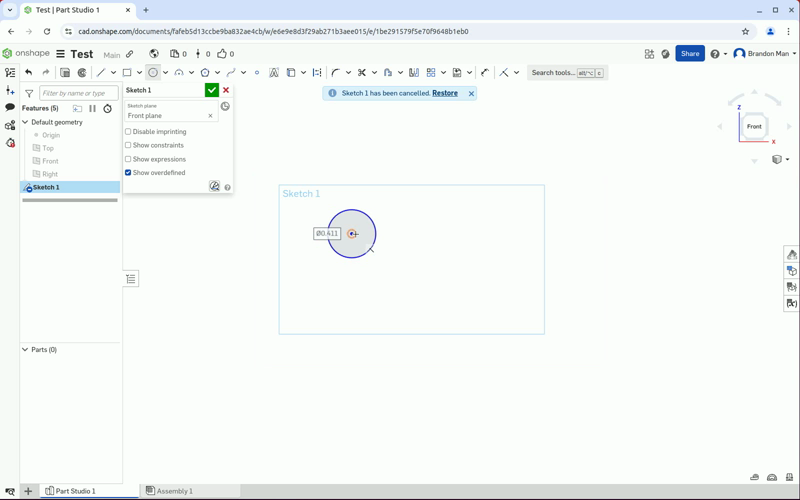
scroll(-6)
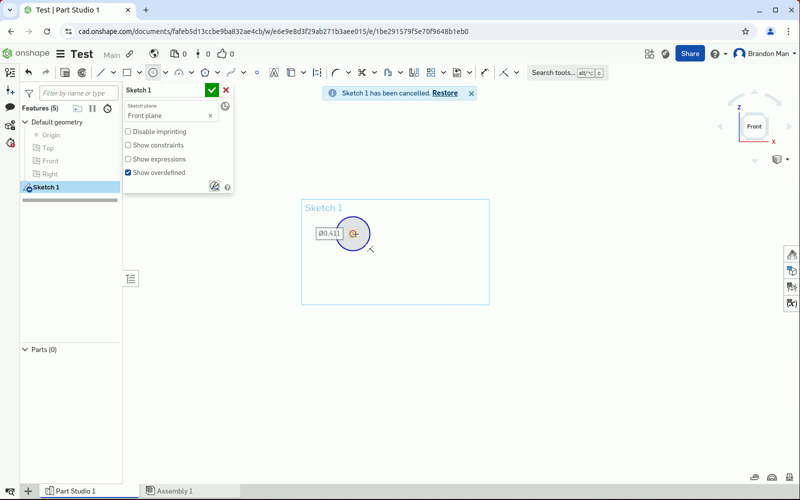
scroll(-6)
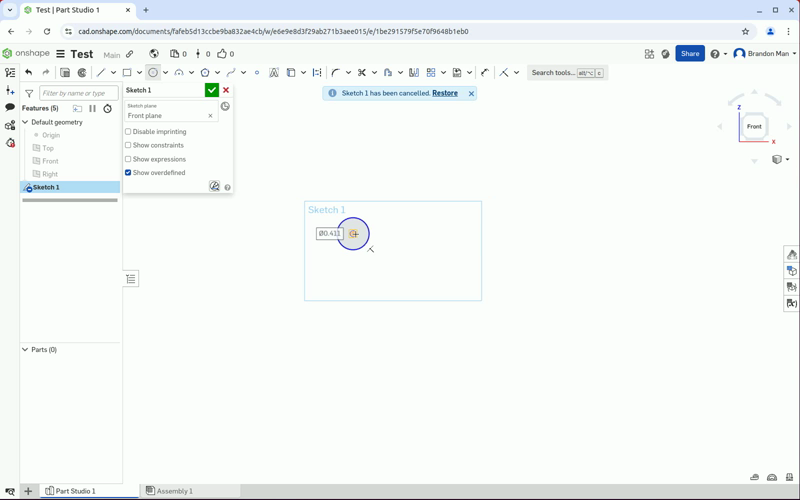
scroll(-6)
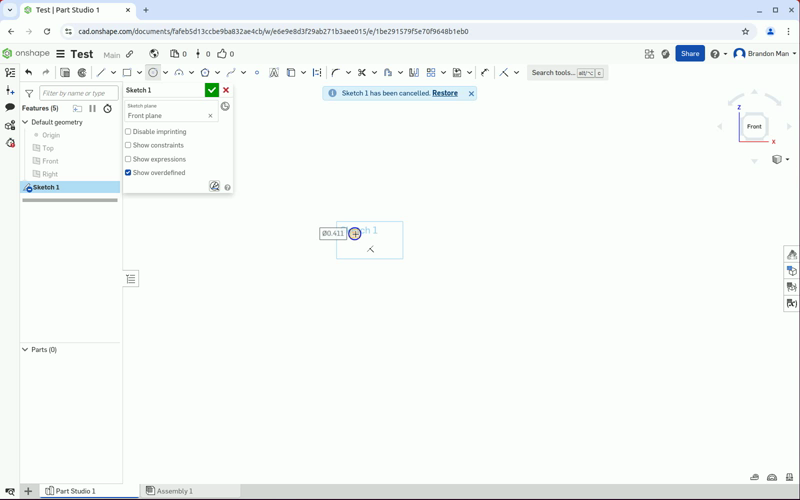
key(esc)
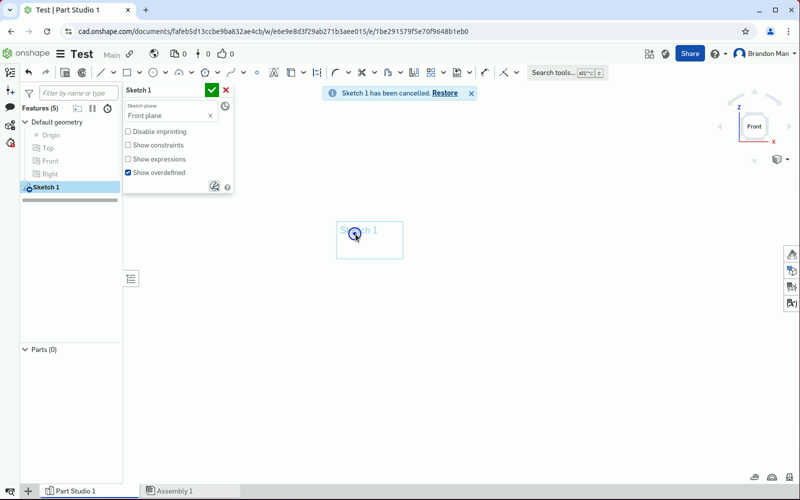
mouse_move(356, 238)
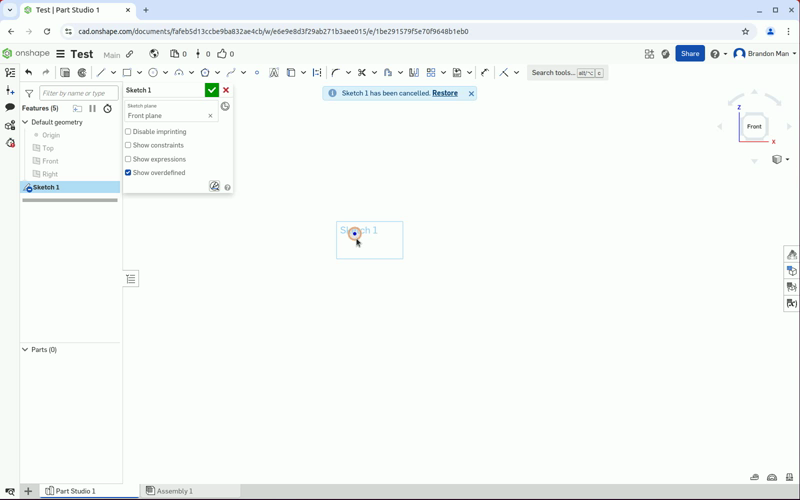
scroll(6)
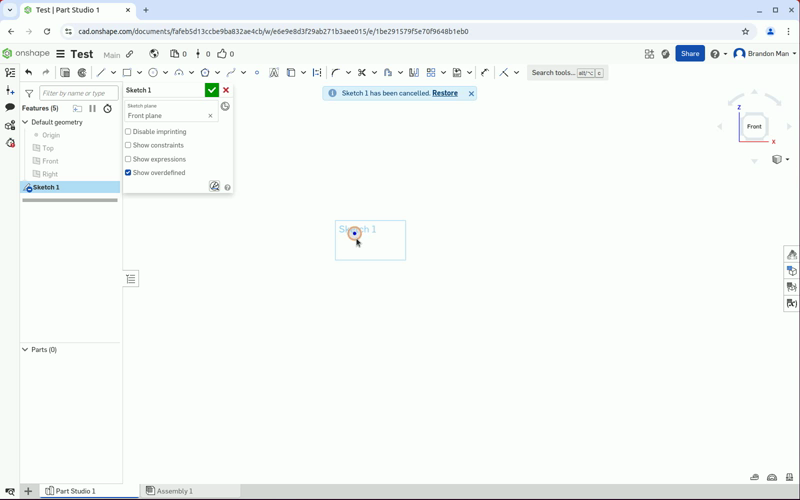
scroll(6)
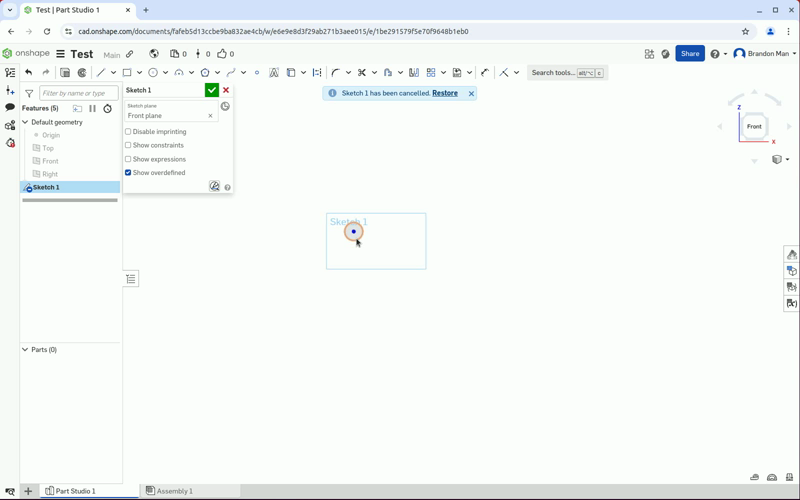
scroll(6)
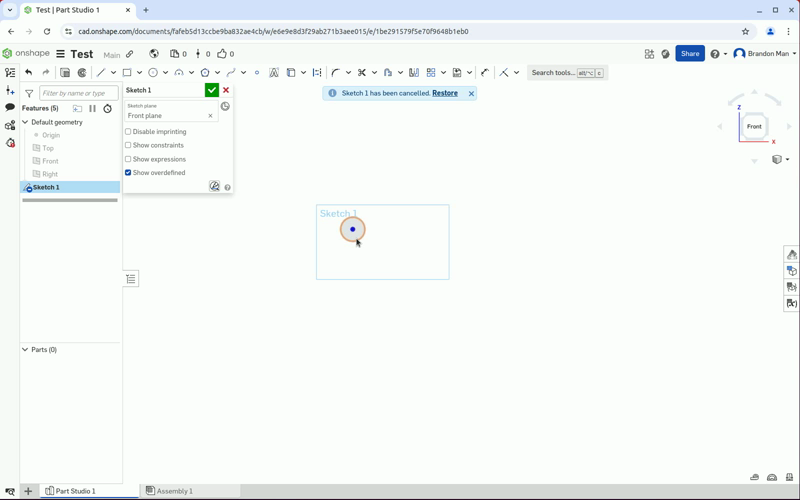
scroll(6)
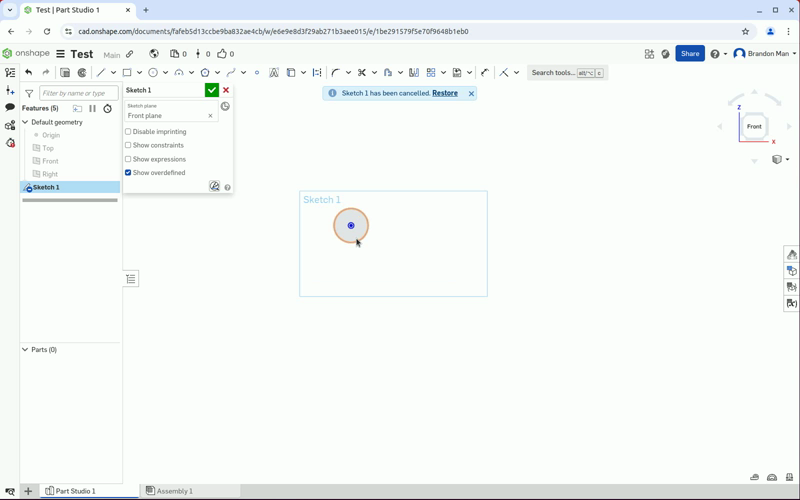
scroll(6)
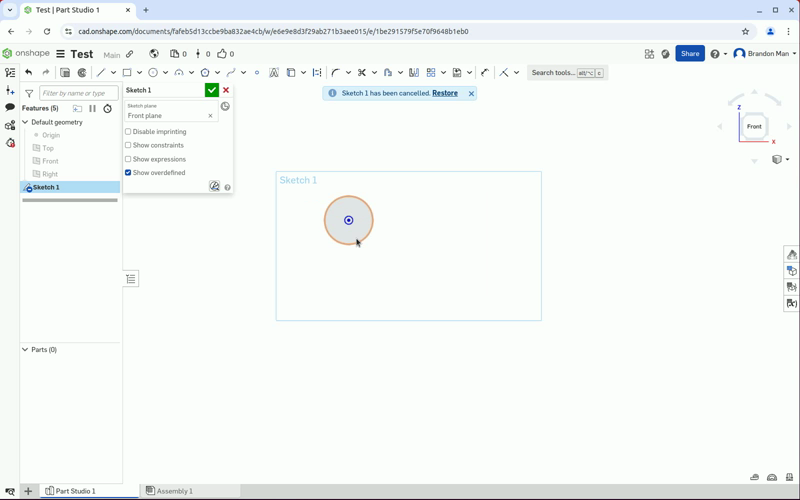
scroll(6)
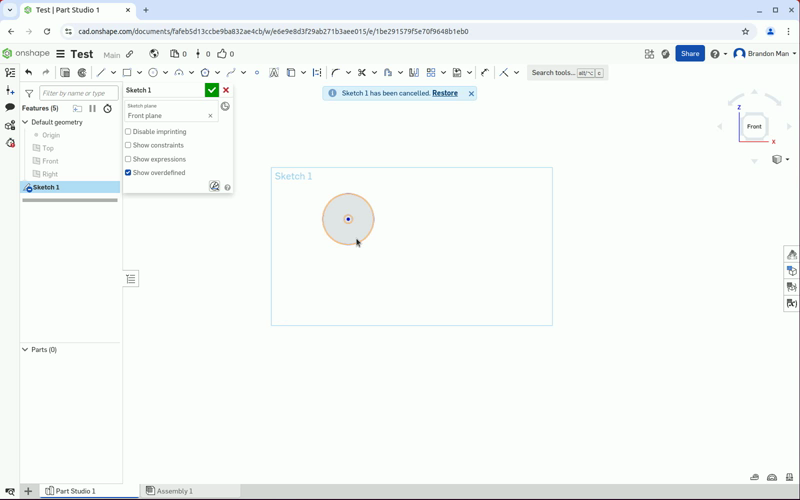
scroll(6)
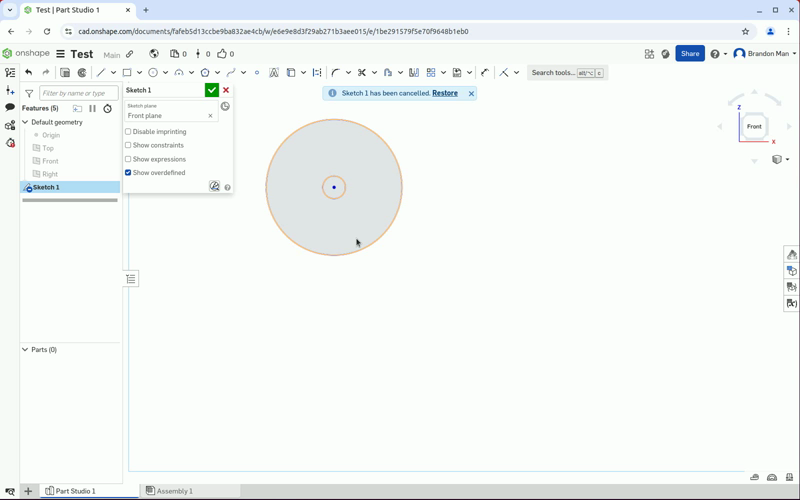
click(356, 238)
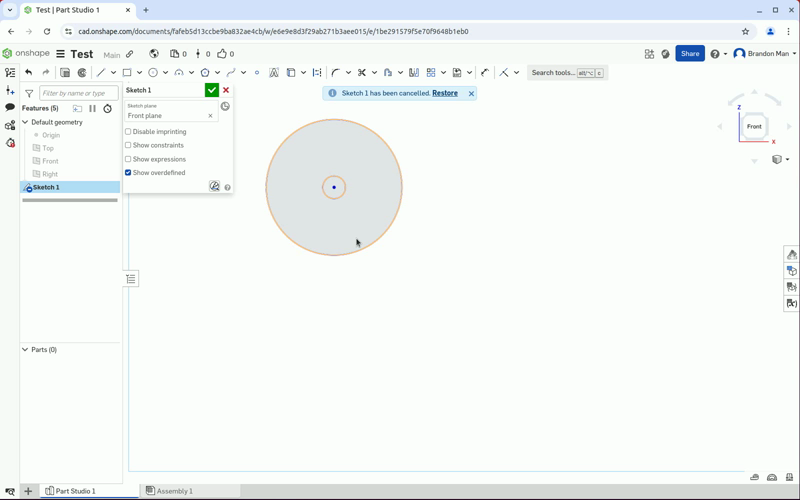
scroll(-6)
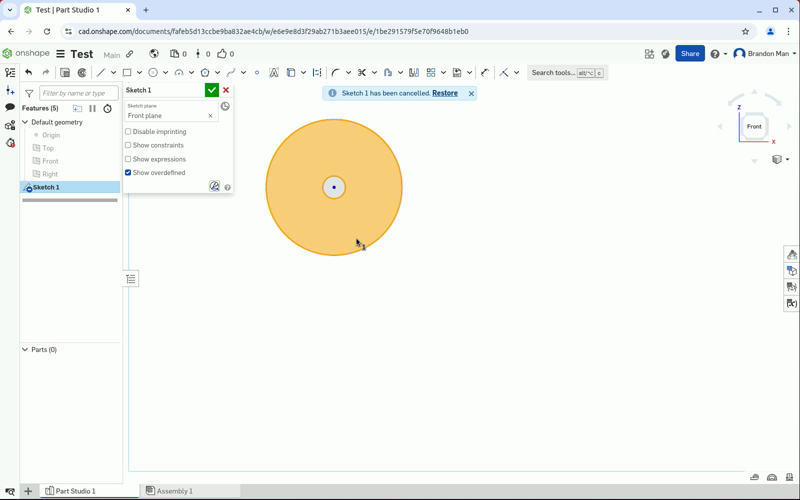
scroll(-6)
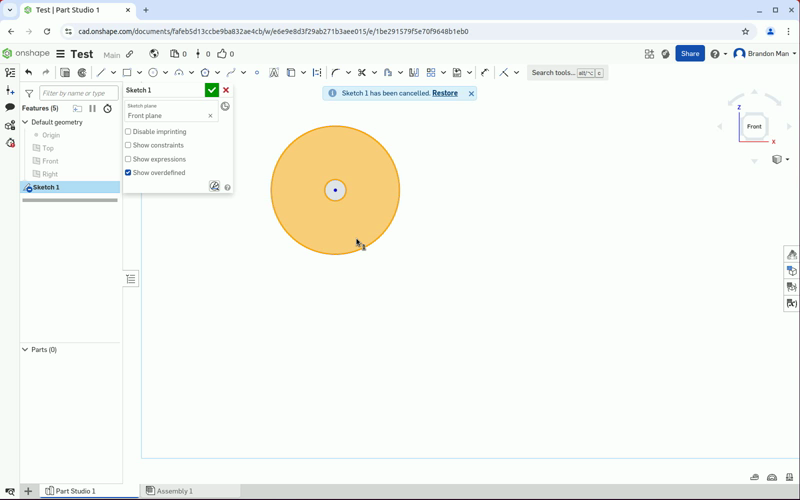
scroll(-6)
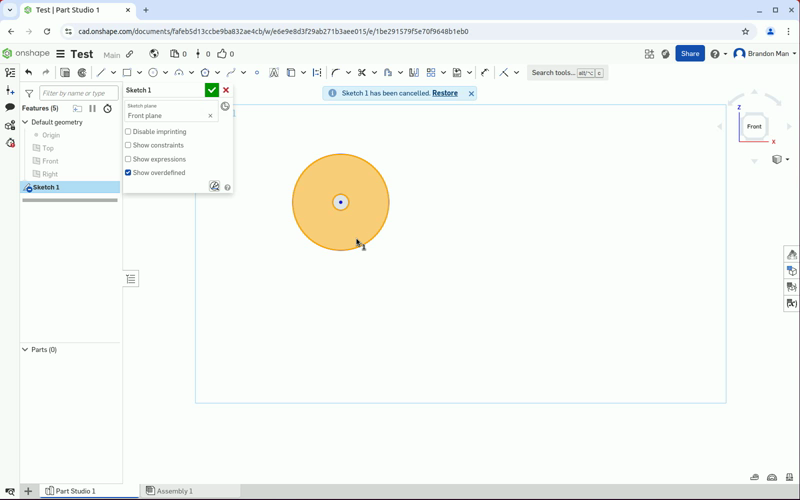
scroll(-6)
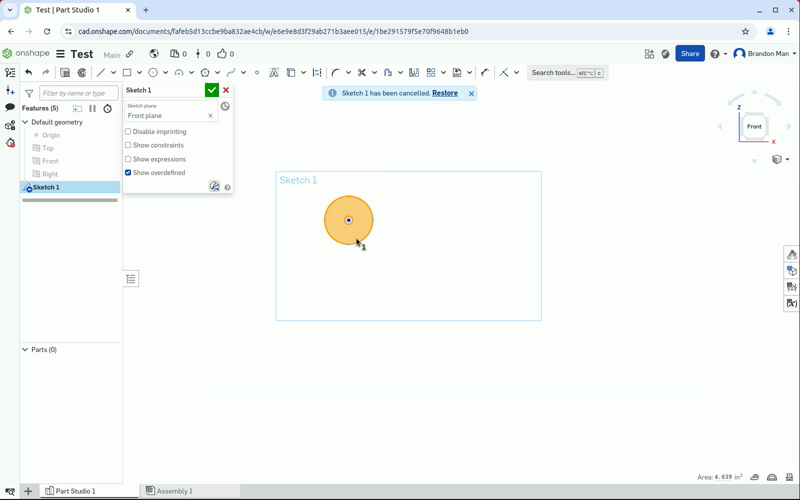
scroll(-6)
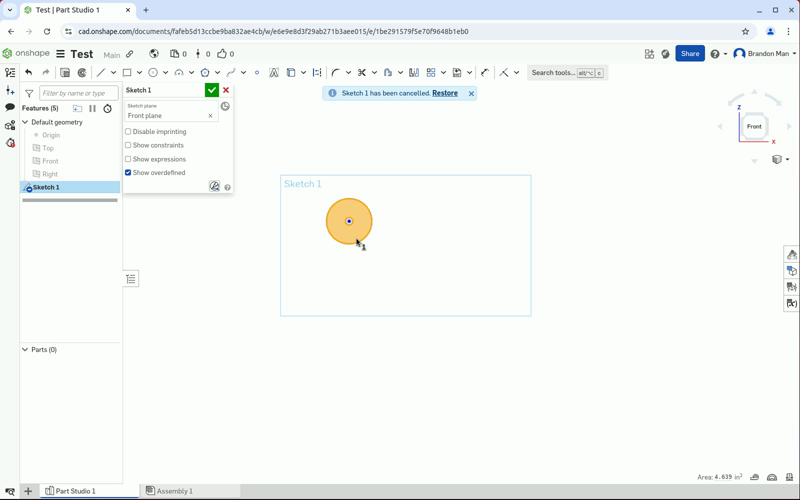
scroll(-6)
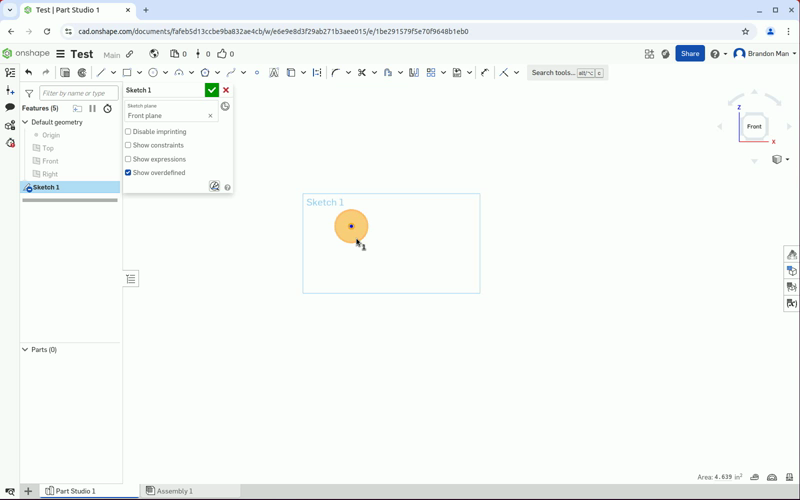
scroll(-6)
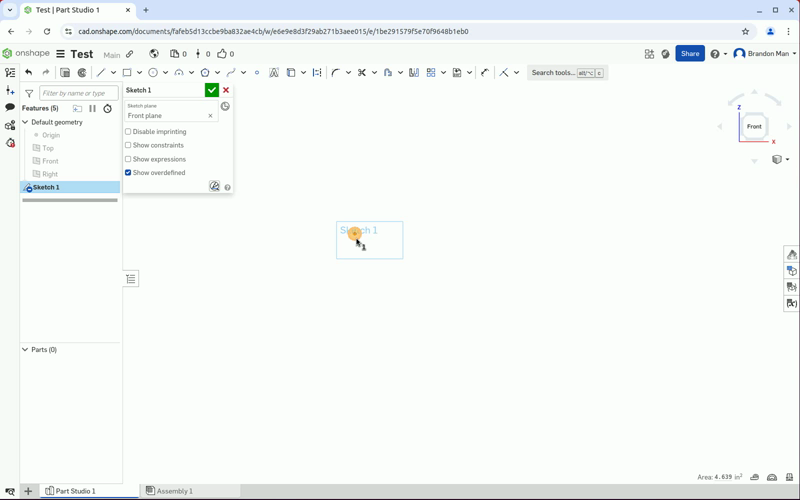
mouse_move(73, 352)
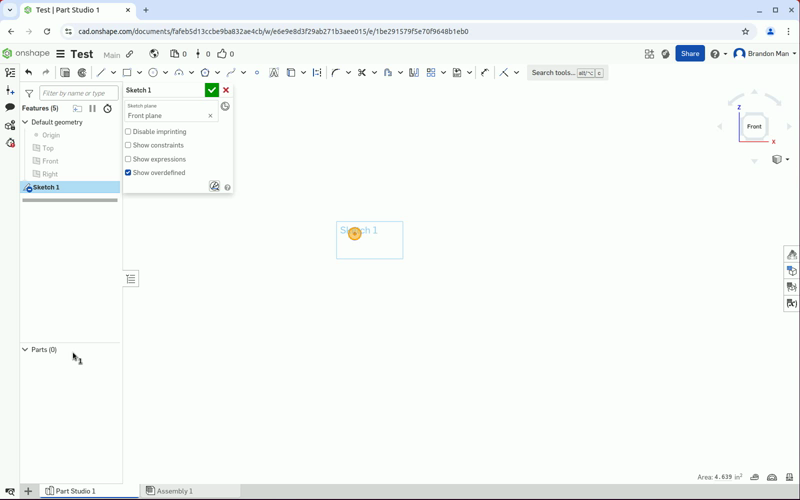
key(shift+y)
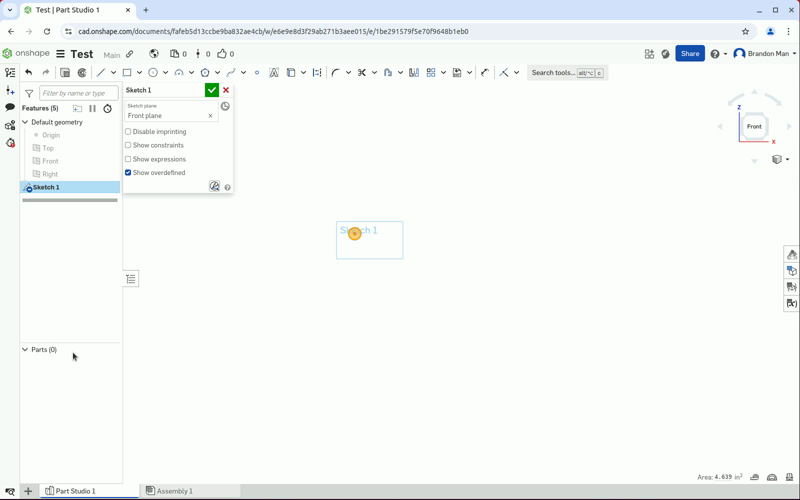
key(shift+e)
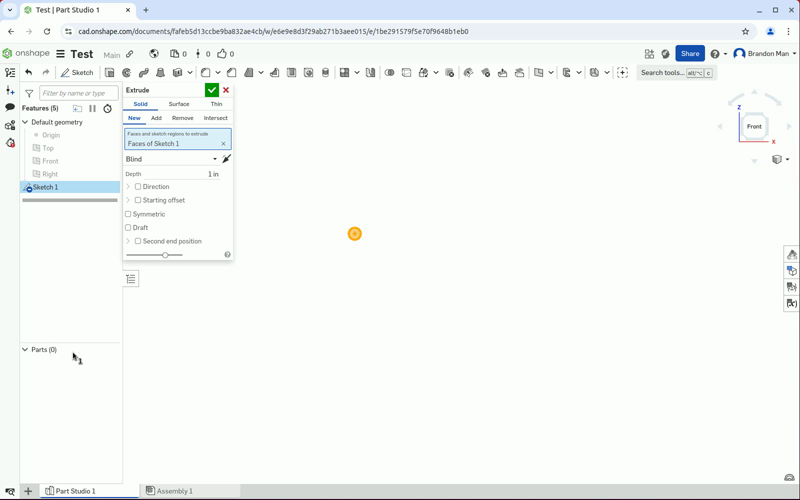
mouse_move(143, 106)
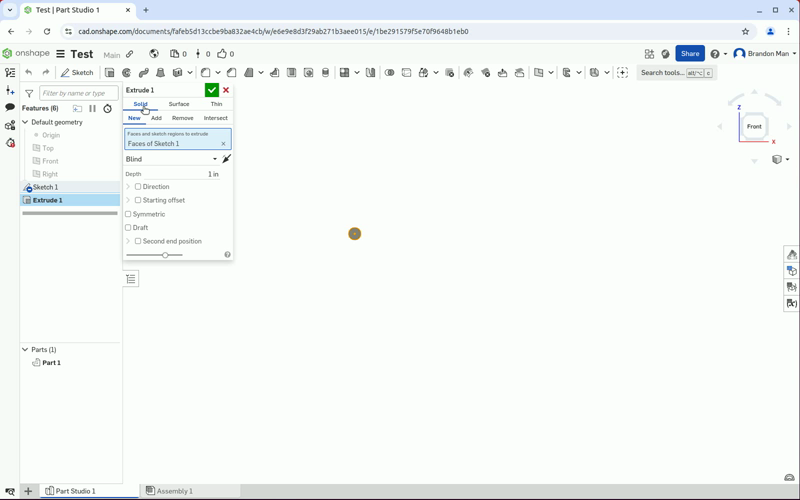
click(143, 106)
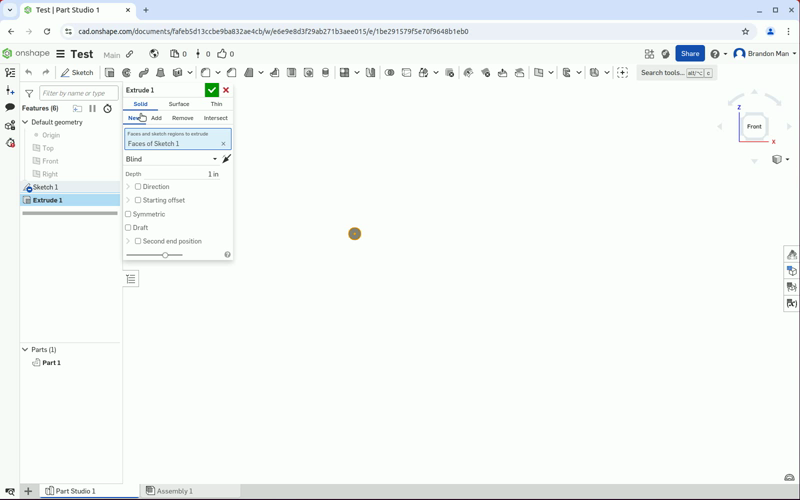
mouse_move(137, 120)
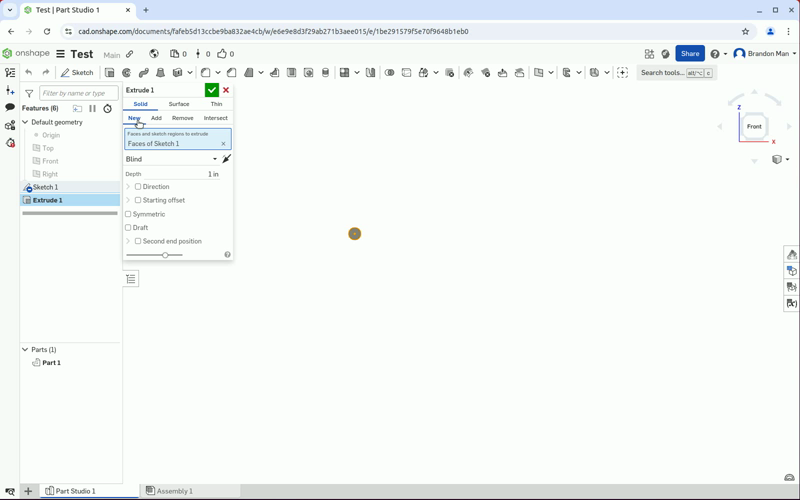
click(137, 120)
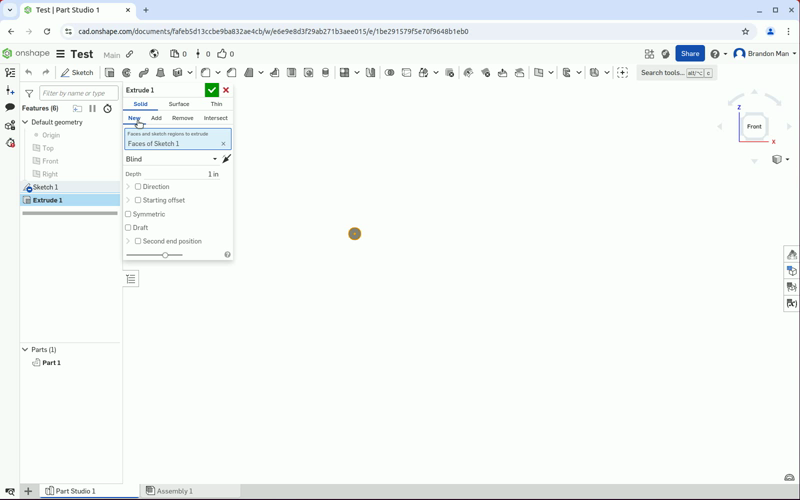
key(tab, 4)
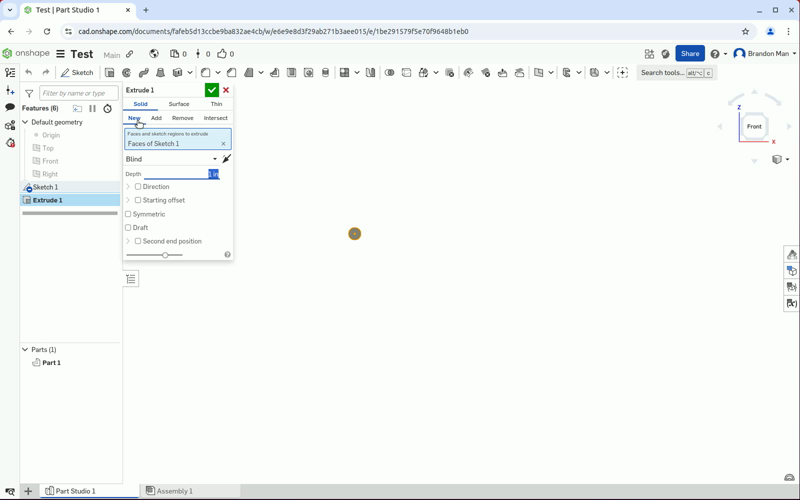
text(1.444)
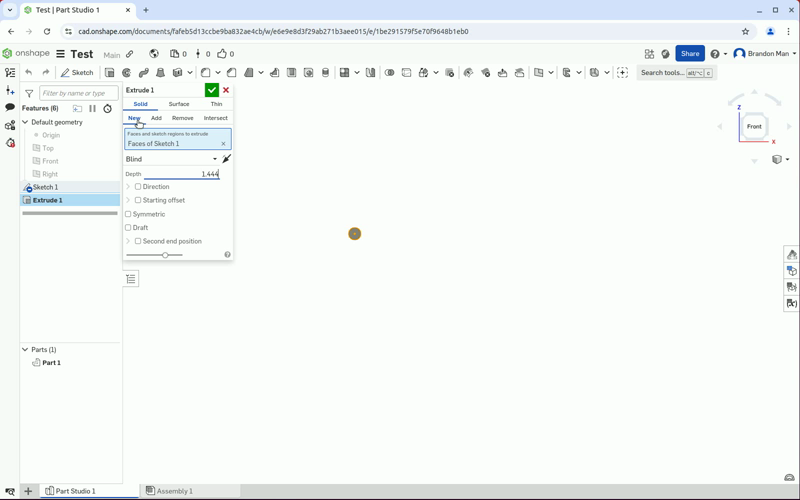
key(tab, 3)
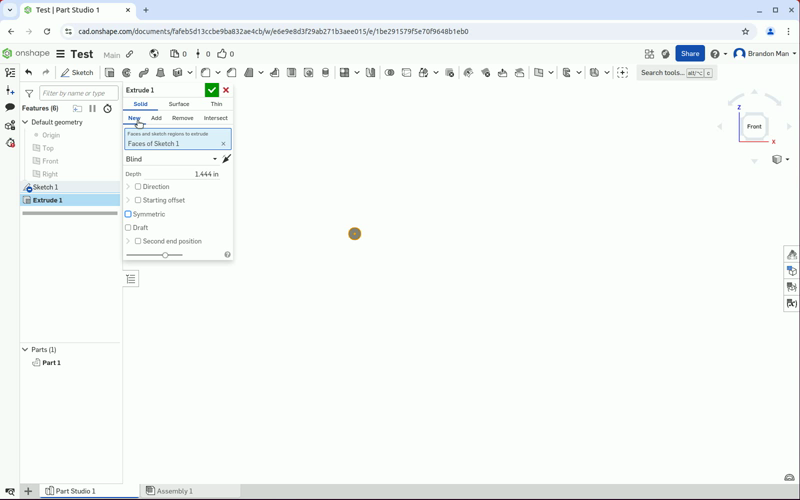
key(space)
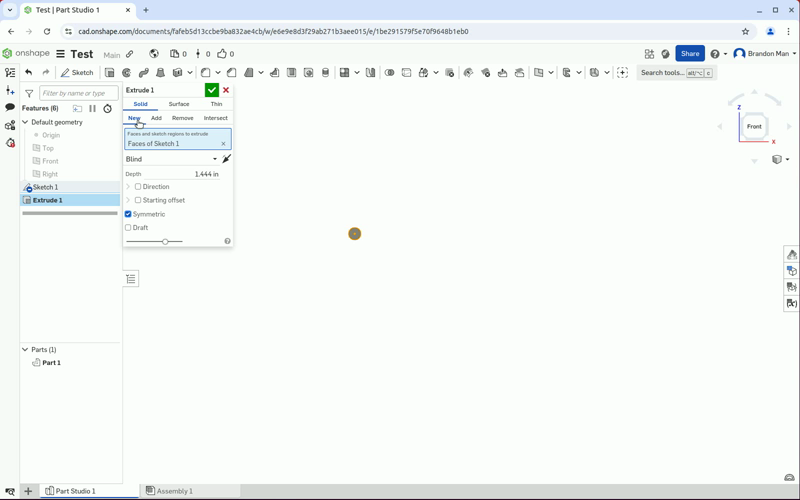
key(enter)
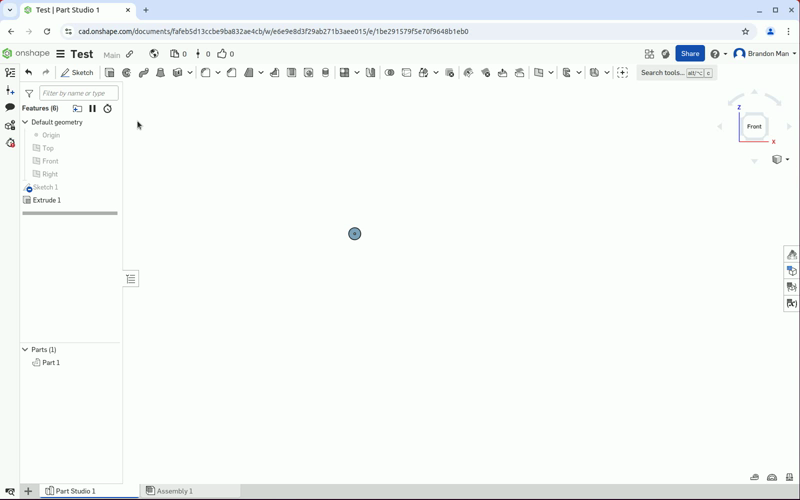
key(shift+h)
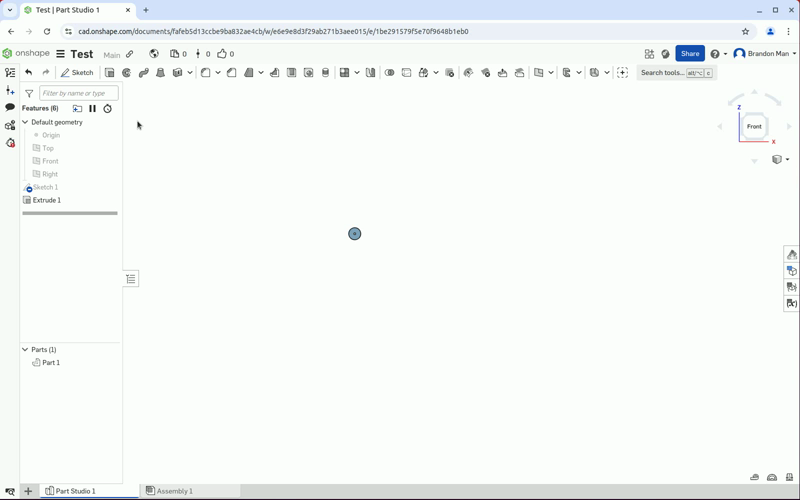
key(shift+h)
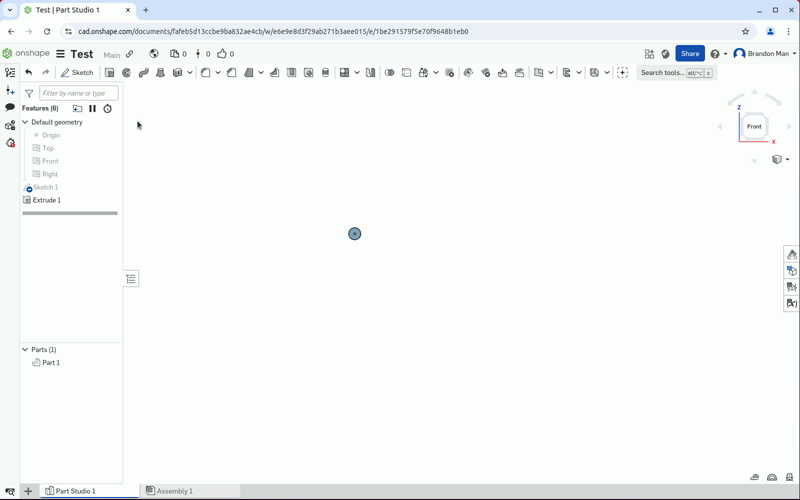
mouse_move(73, 189)
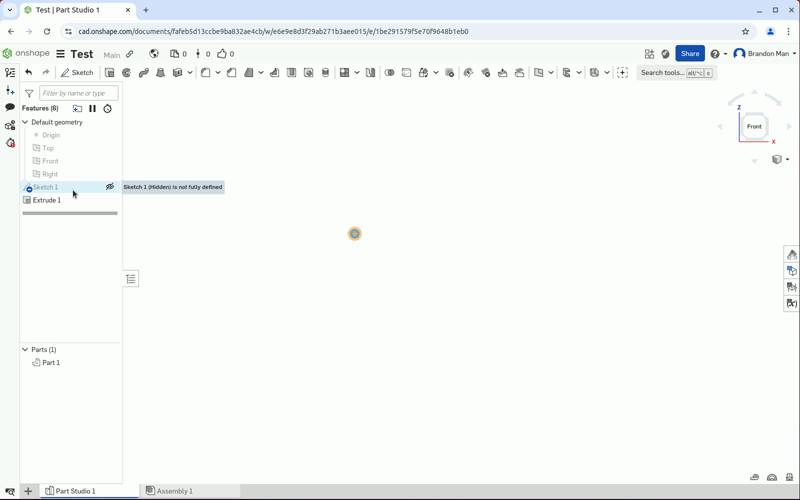
click(73, 189)
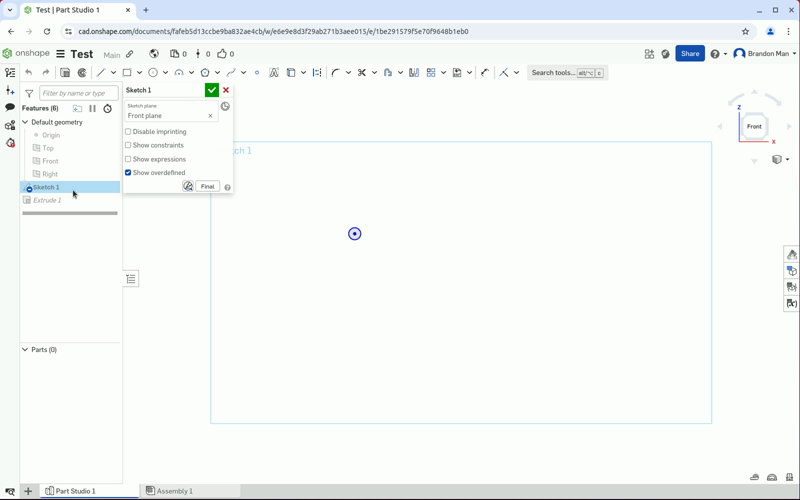
mouse_move(229, 92)
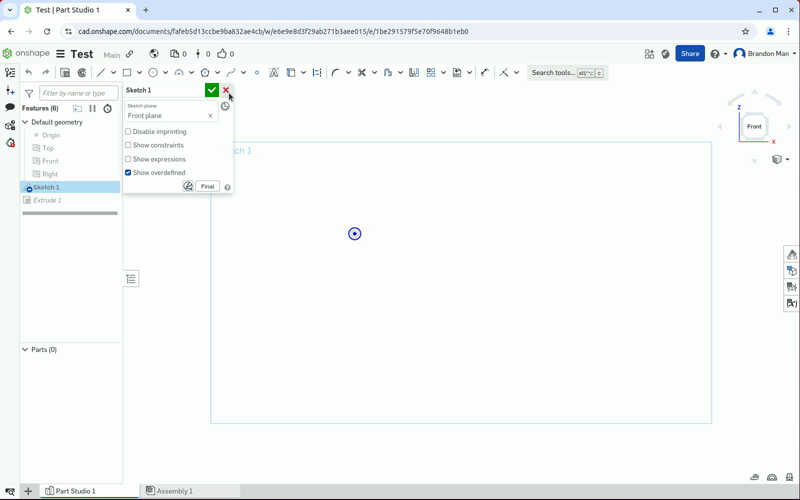
click(229, 92)
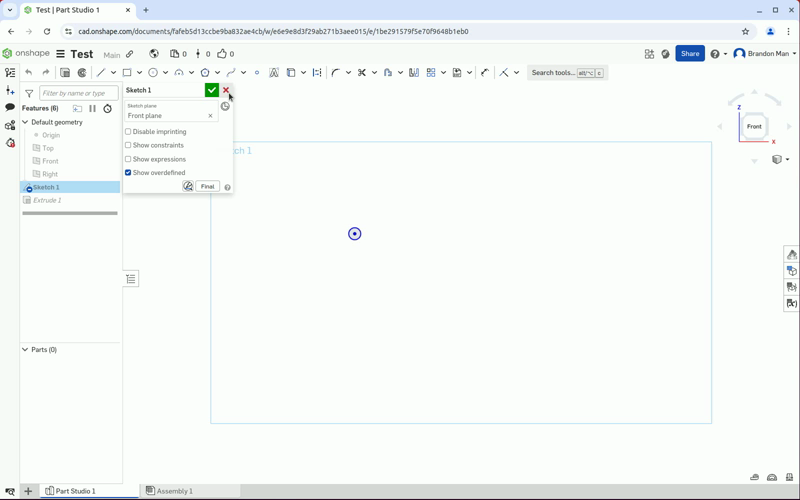
key(shift+s)
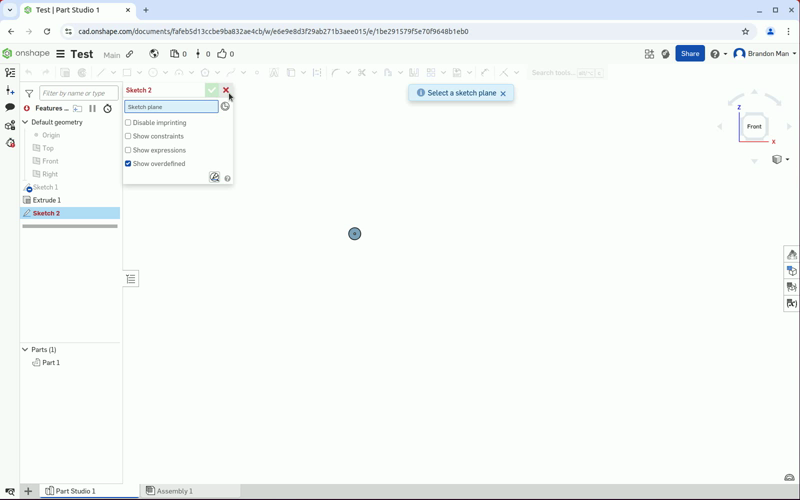
mouse_move(73, 163)
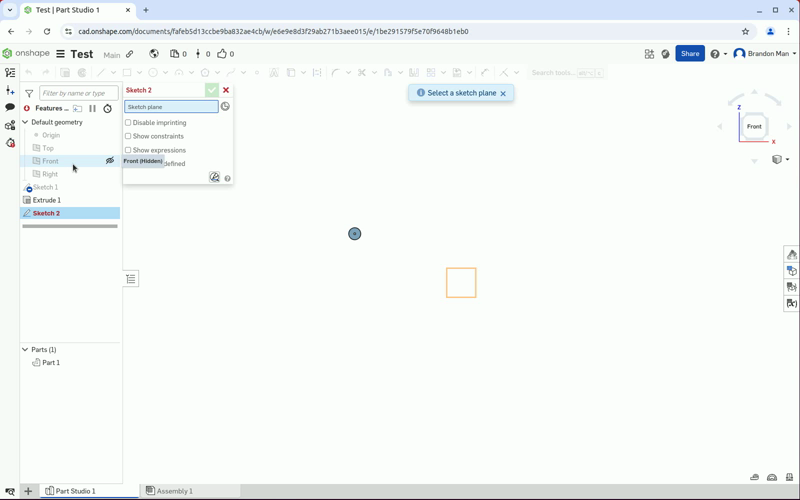
click(73, 163)
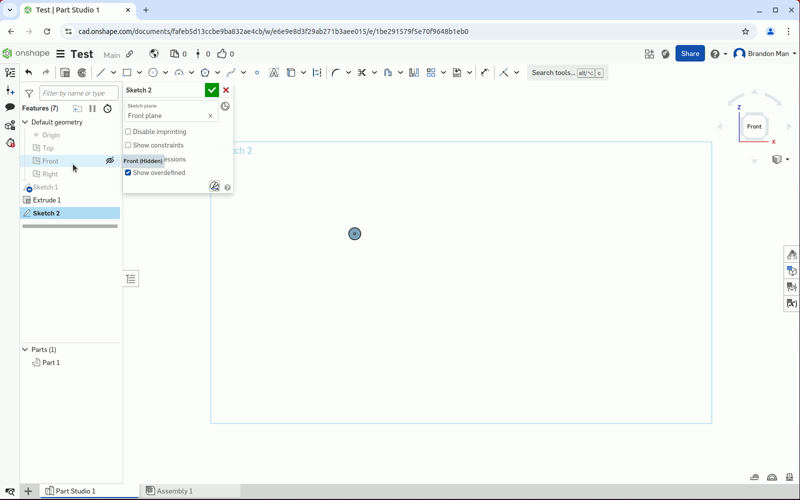
mouse_move(73, 352)
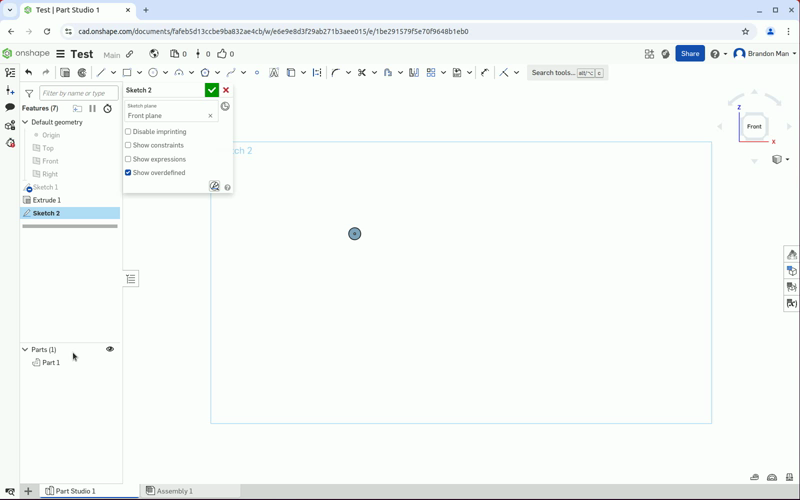
key(y)
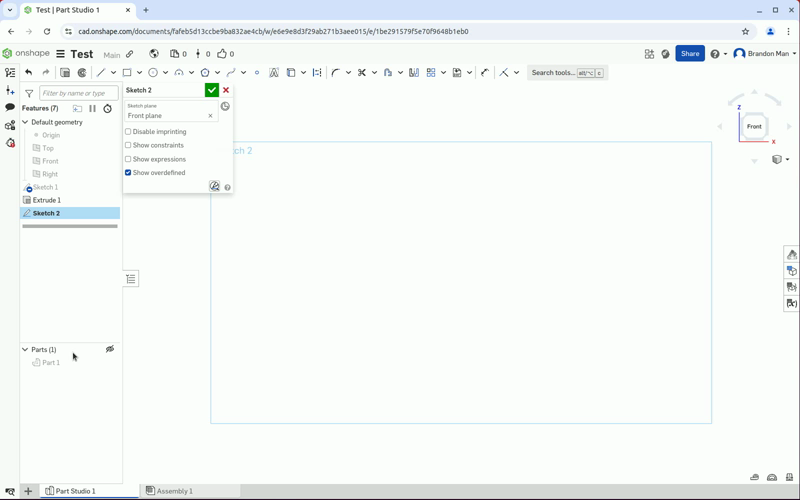
key(c)
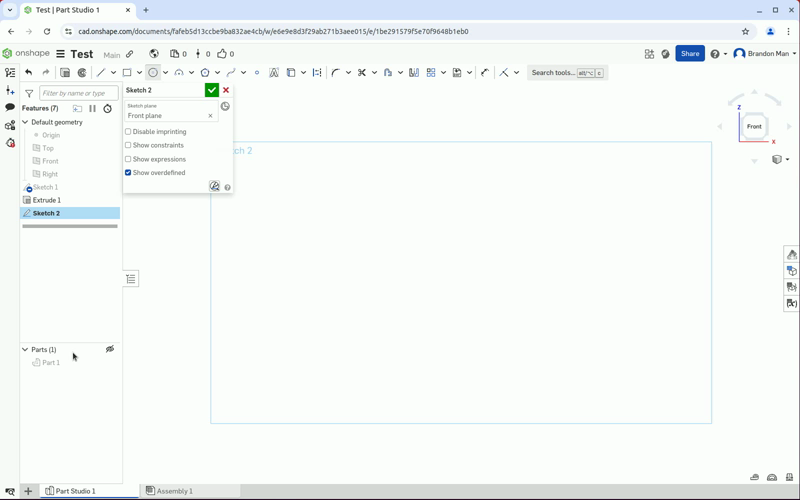
key_down(shift)
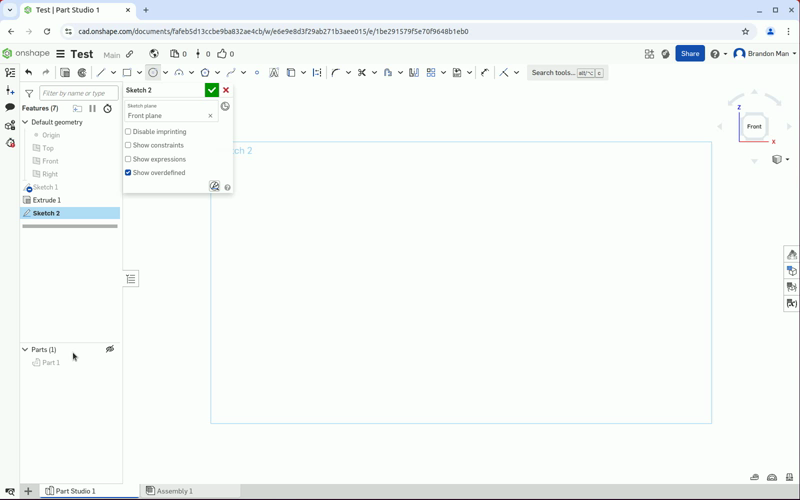
mouse_move(354, 233)
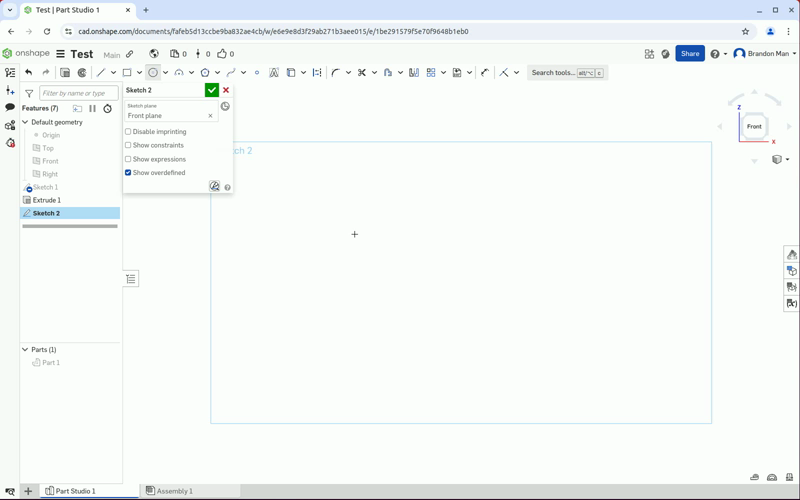
click(354, 233)
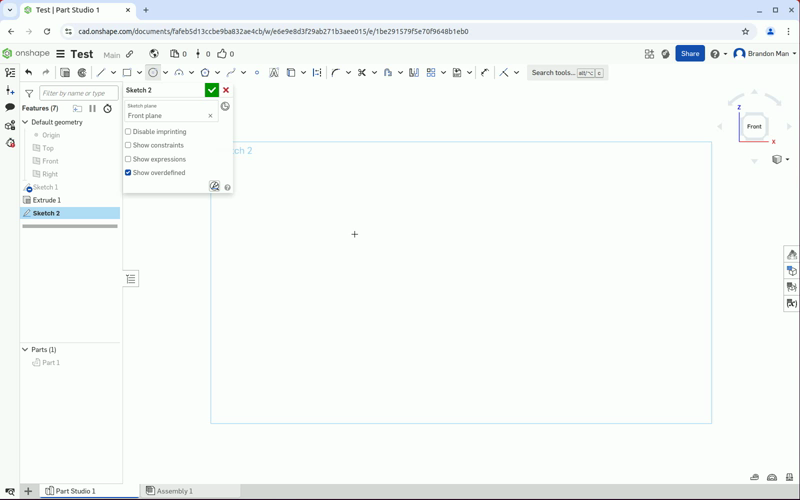
key_up(shift)
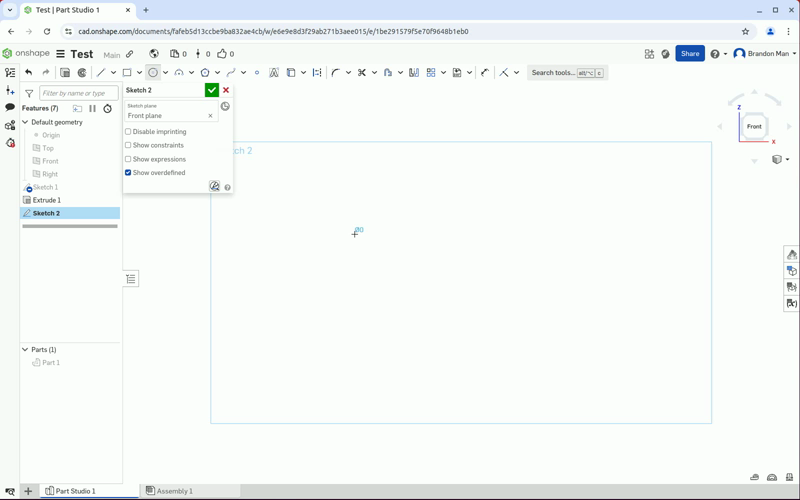
mouse_move(360, 233)
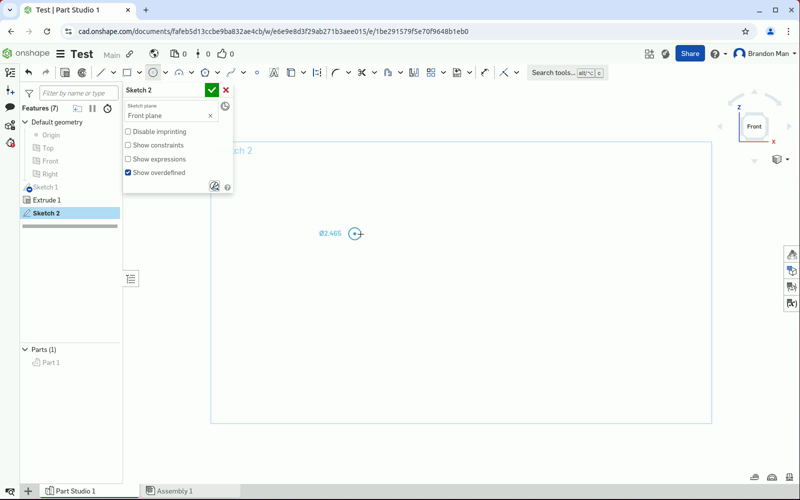
click(360, 233)
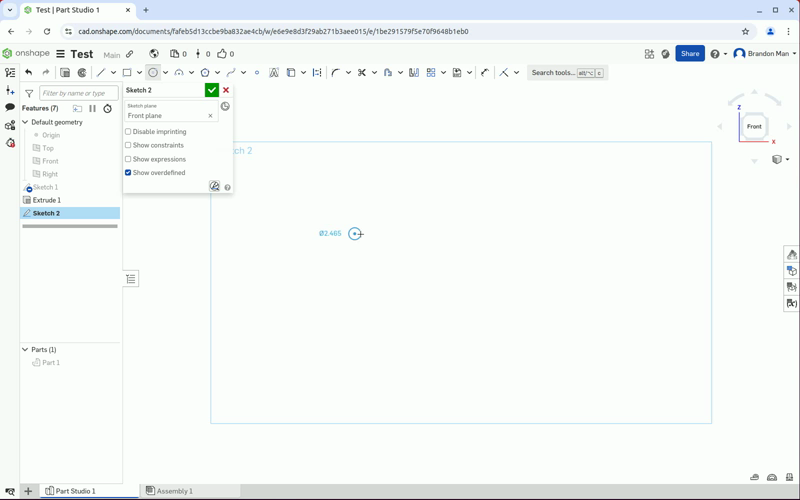
key(esc)
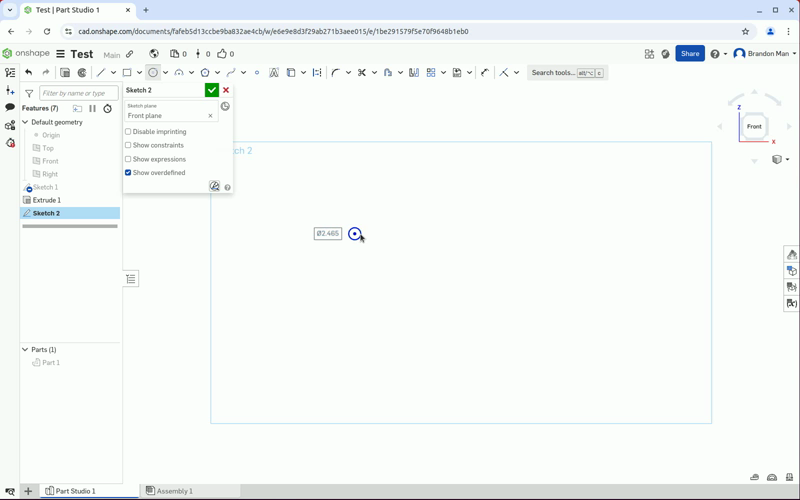
key(c)
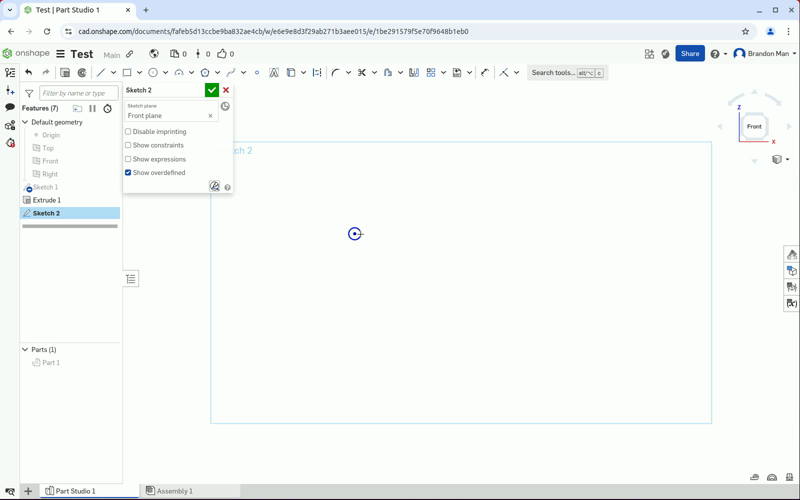
key_down(shift)
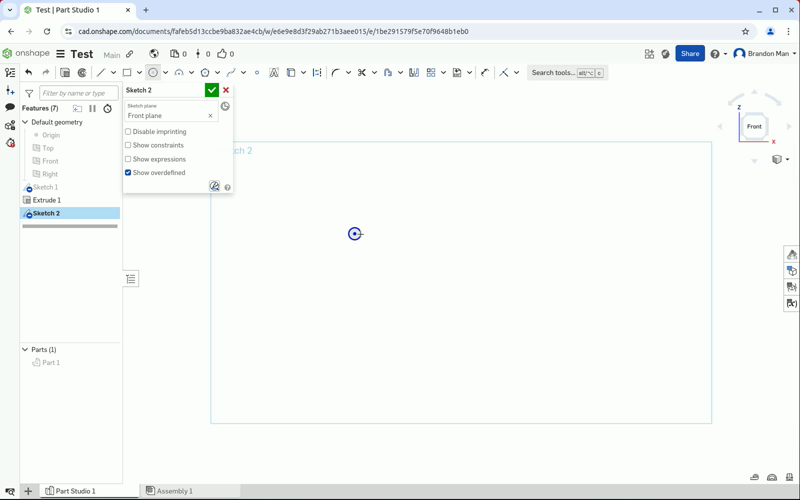
mouse_move(354, 233)
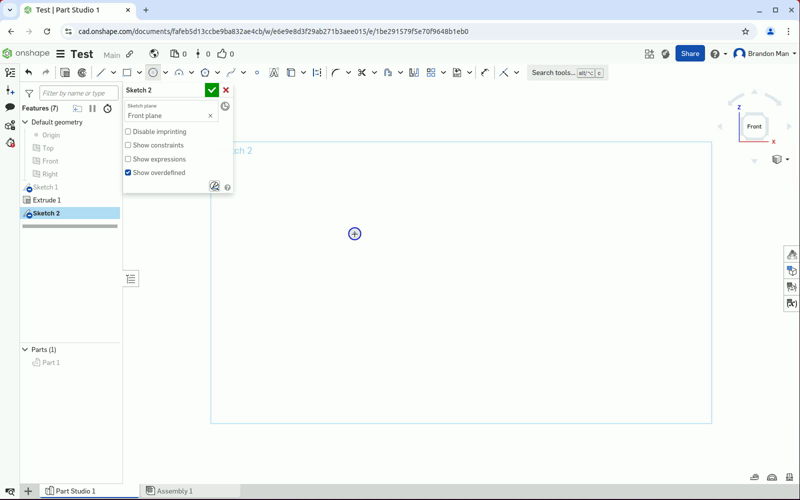
click(354, 233)
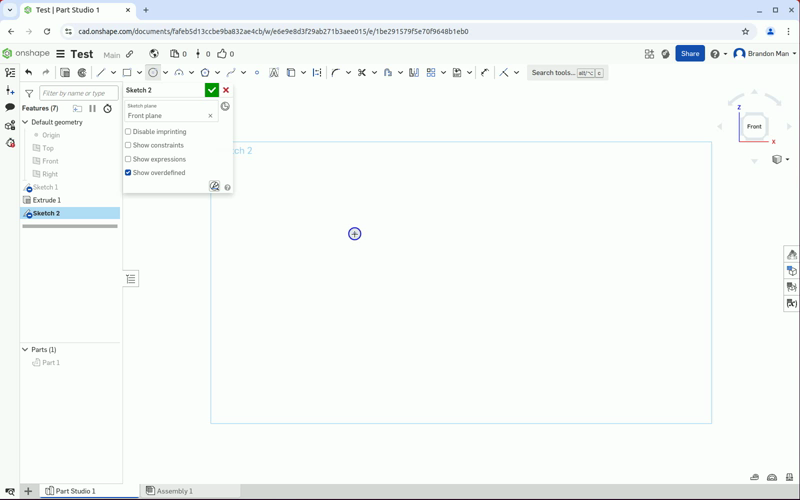
key_up(shift)
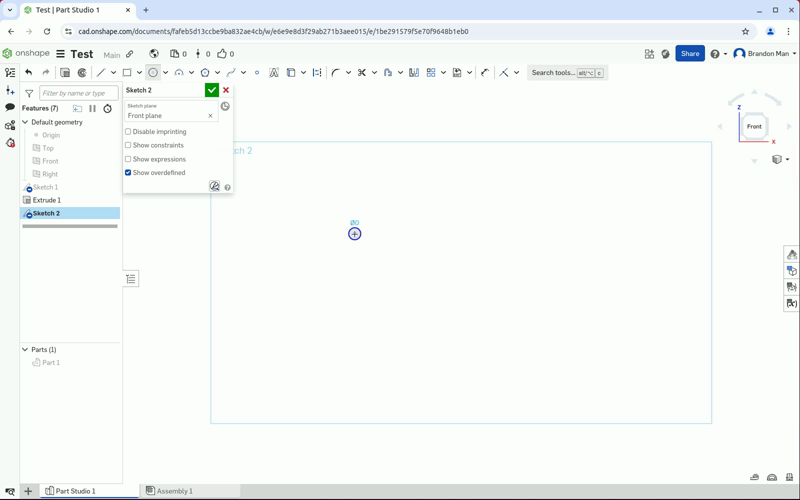
mouse_move(355, 233)
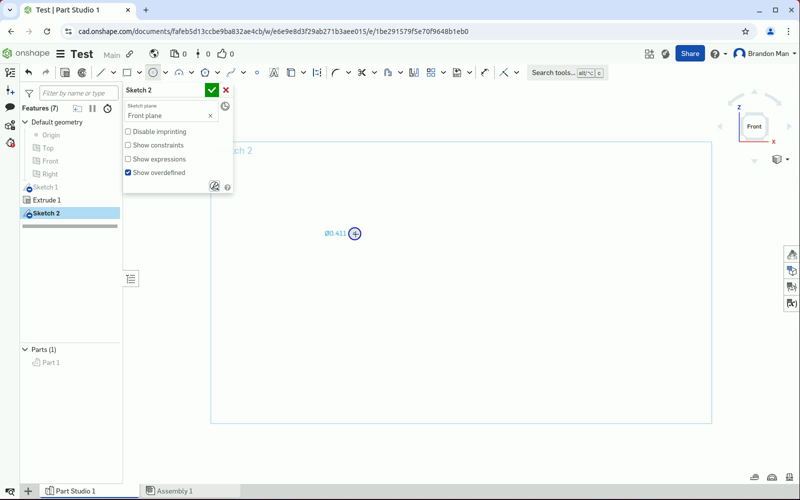
scroll(6)
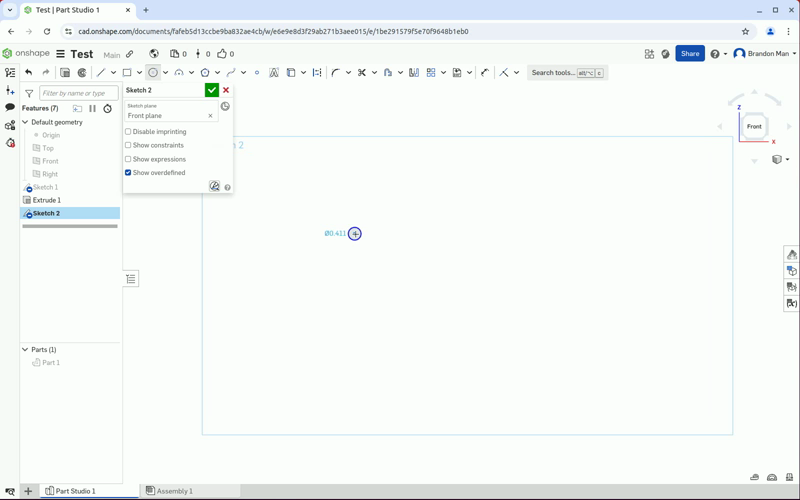
scroll(6)
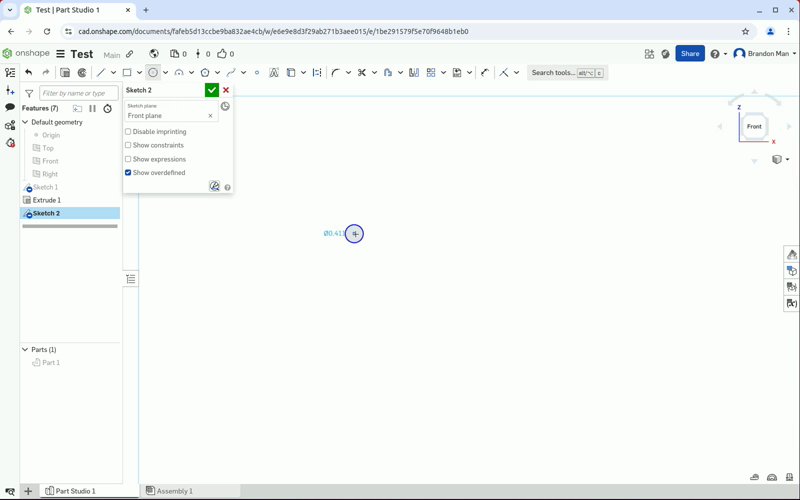
scroll(6)
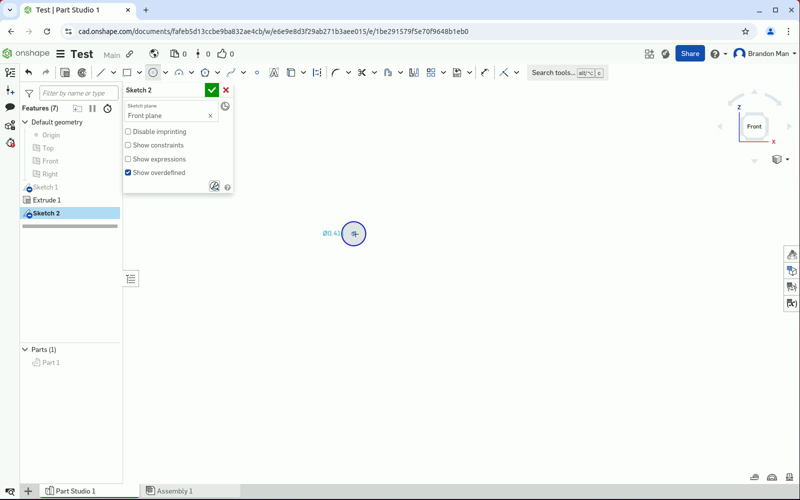
scroll(6)
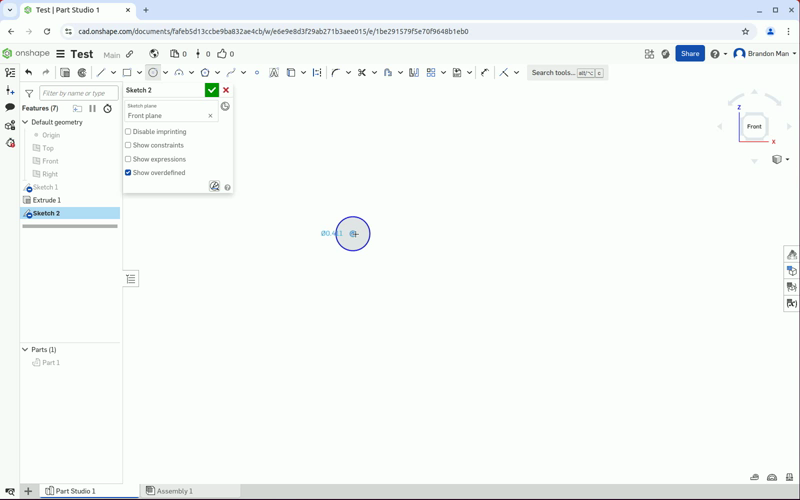
scroll(6)
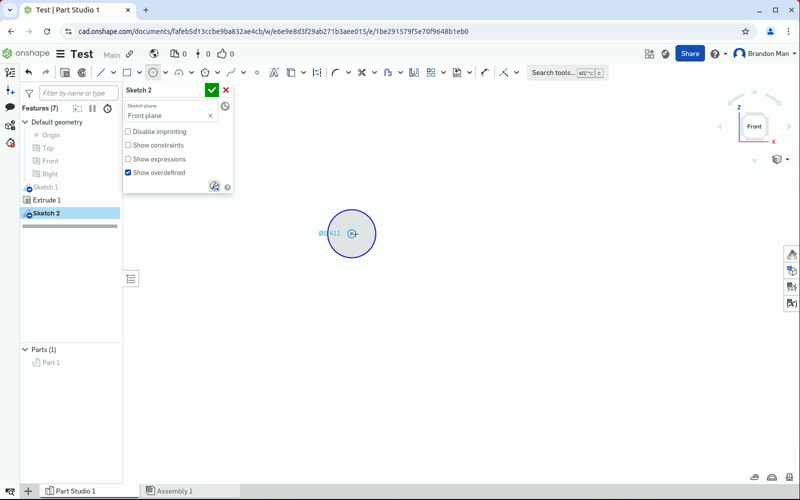
scroll(6)
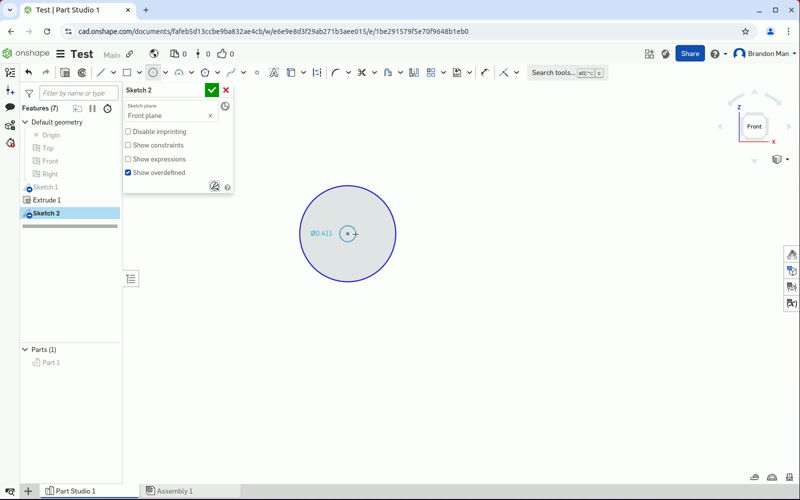
scroll(6)
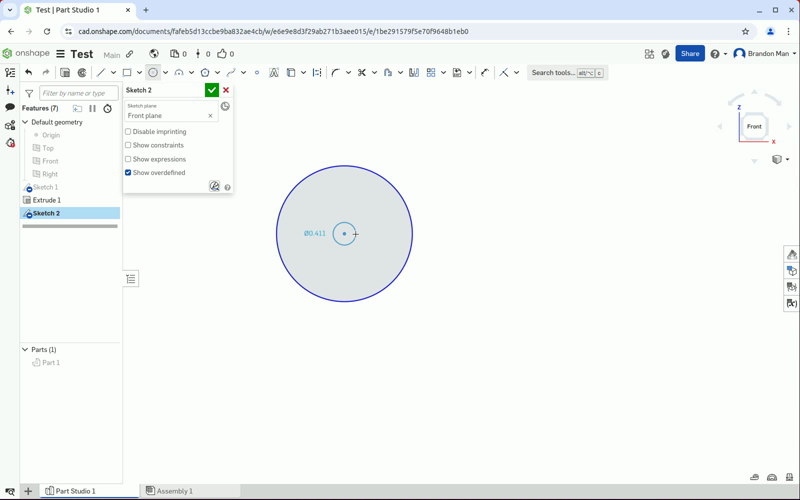
click(355, 233)
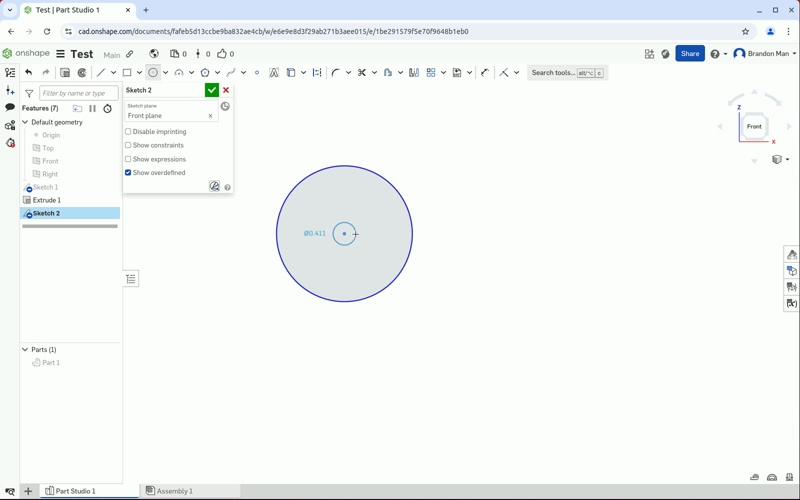
scroll(-6)
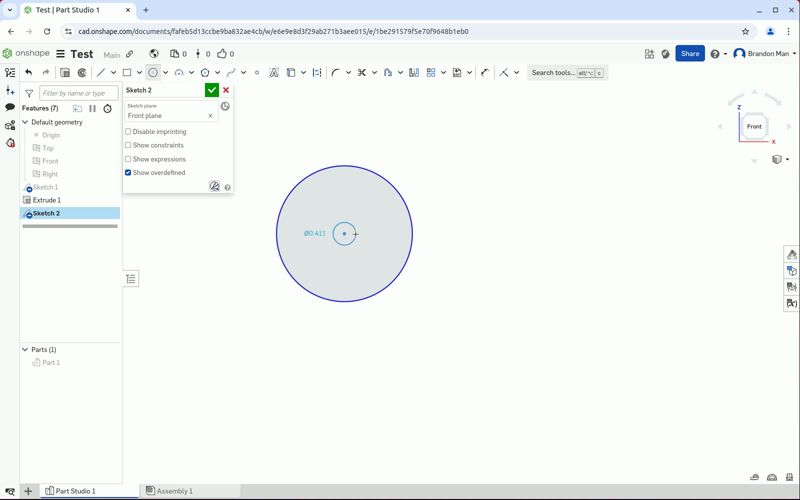
scroll(-6)
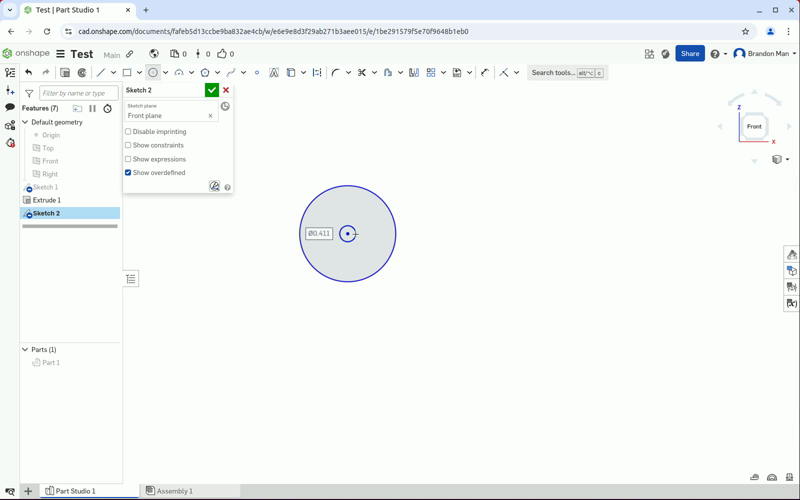
scroll(-6)
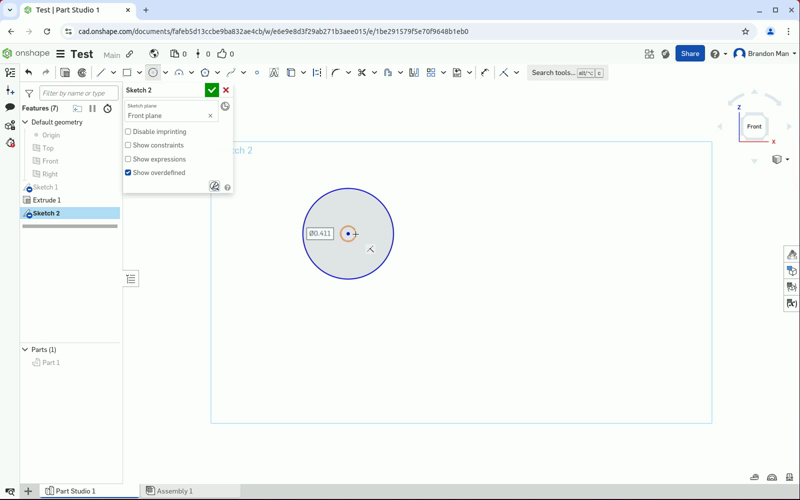
scroll(-6)
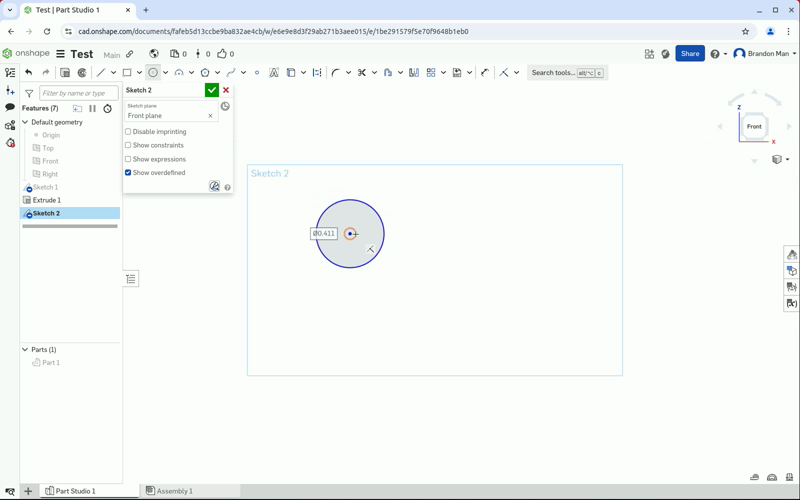
scroll(-6)
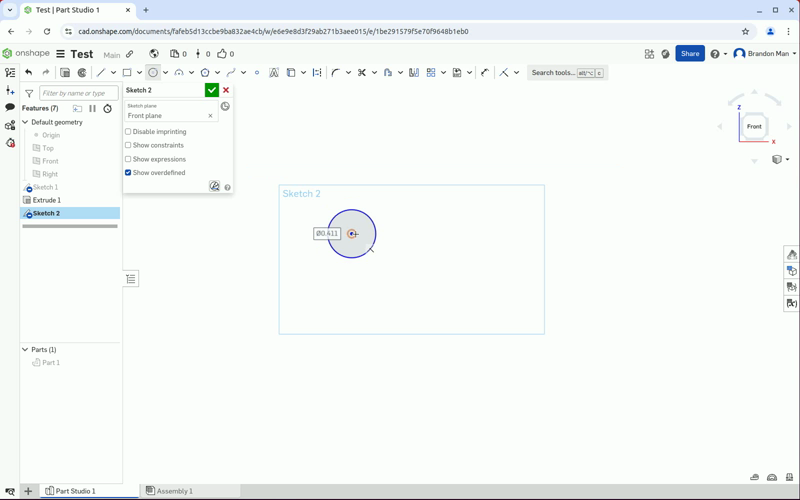
scroll(-6)
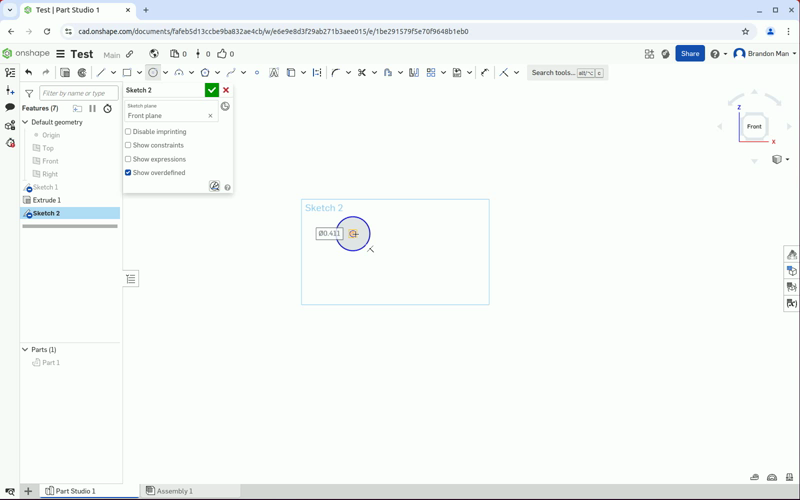
scroll(-6)
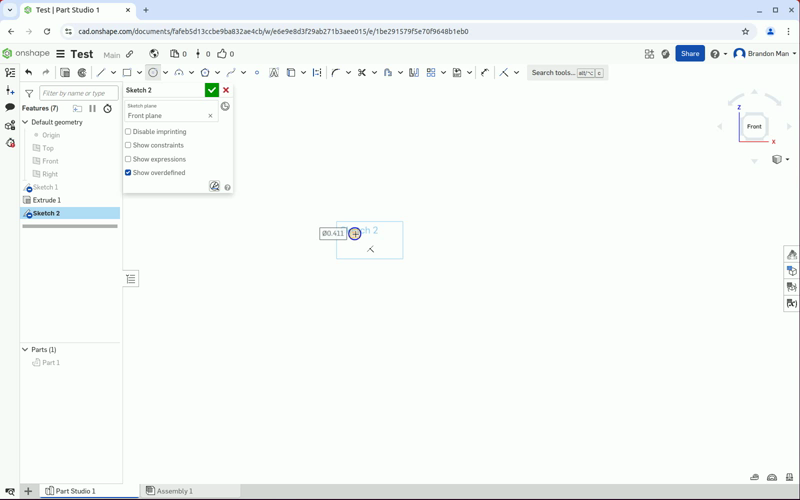
key(esc)
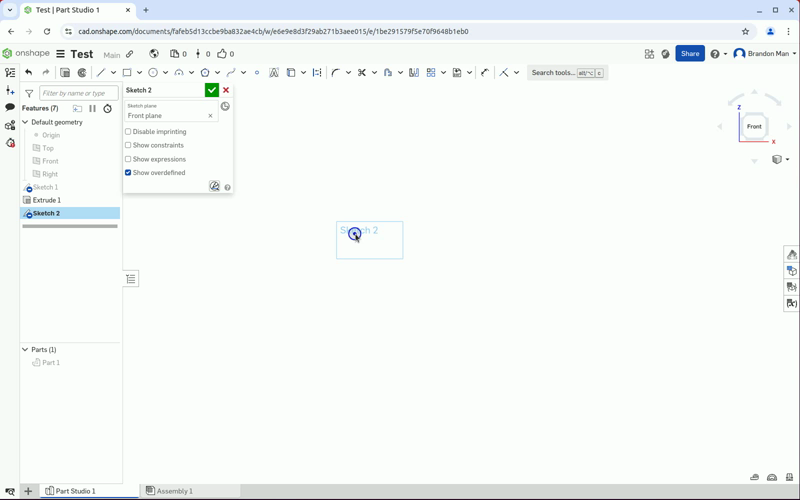
mouse_move(358, 235)
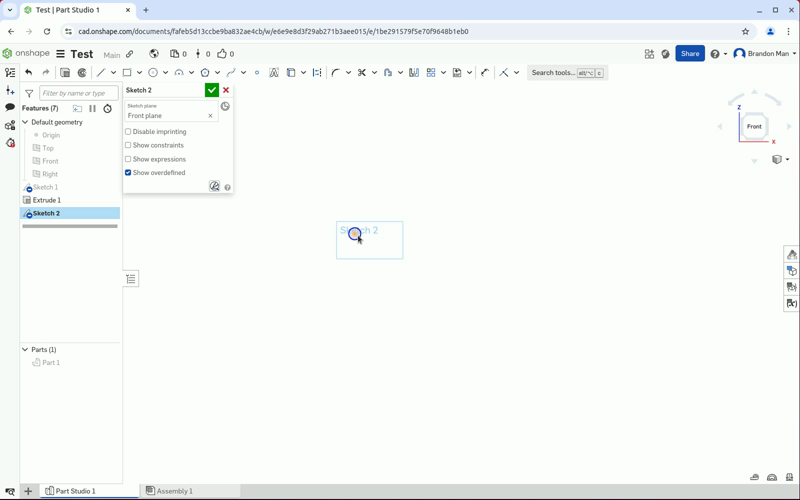
scroll(6)
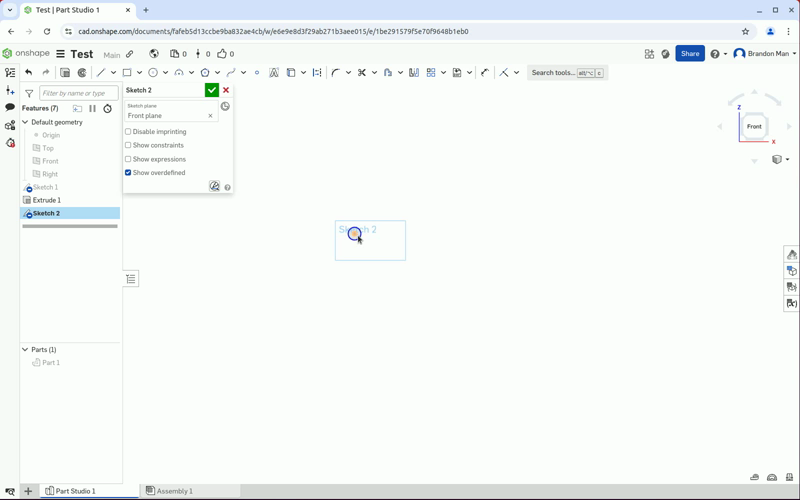
scroll(6)
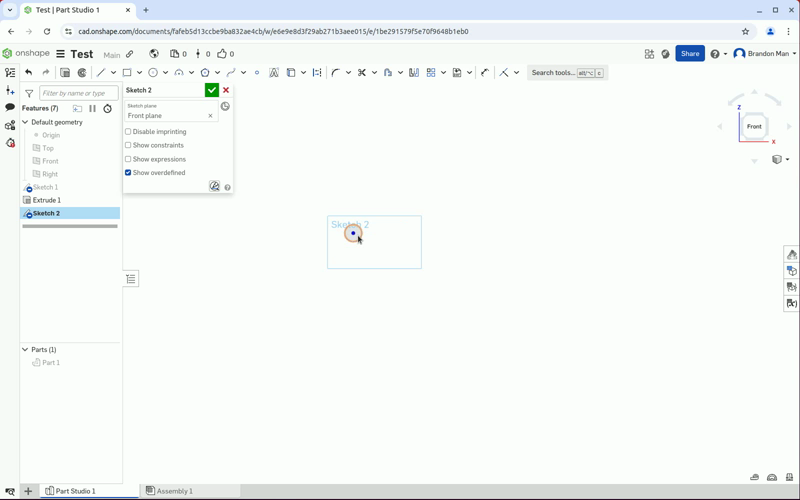
scroll(6)
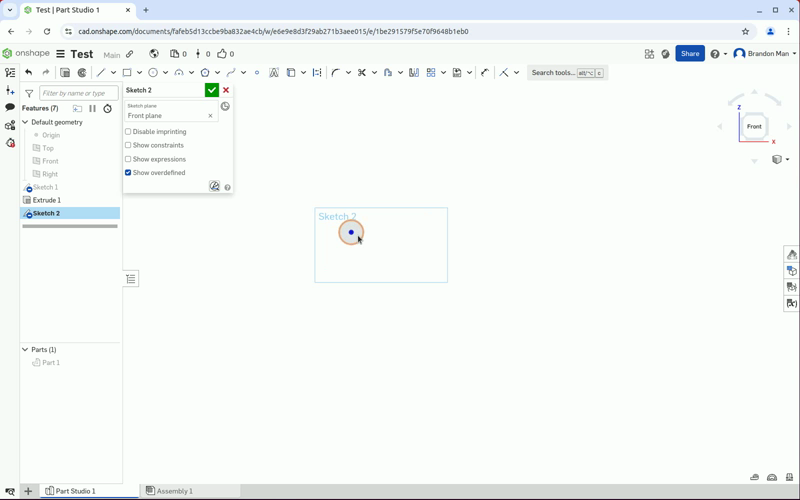
scroll(6)
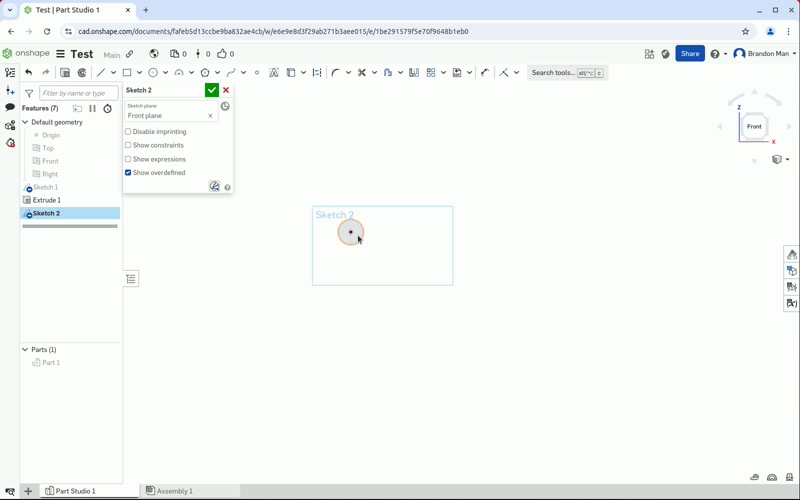
scroll(6)
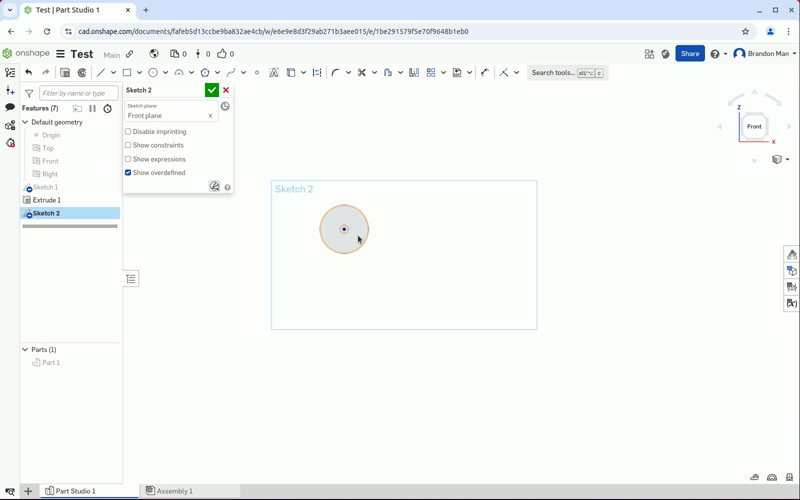
scroll(6)
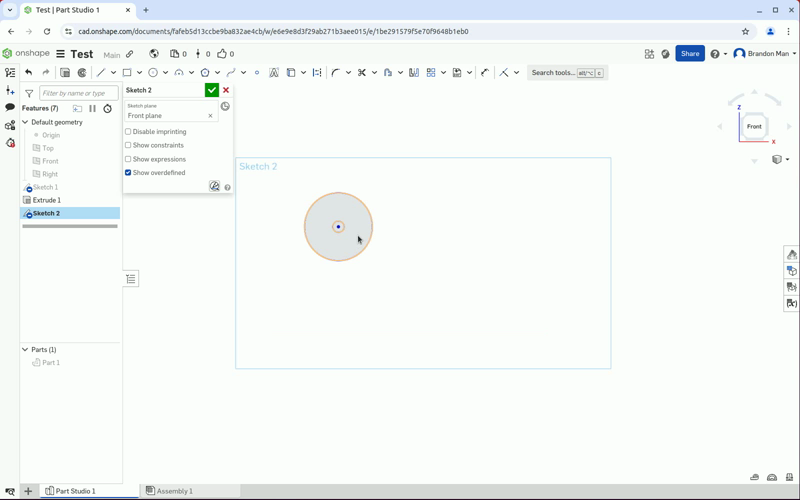
scroll(6)
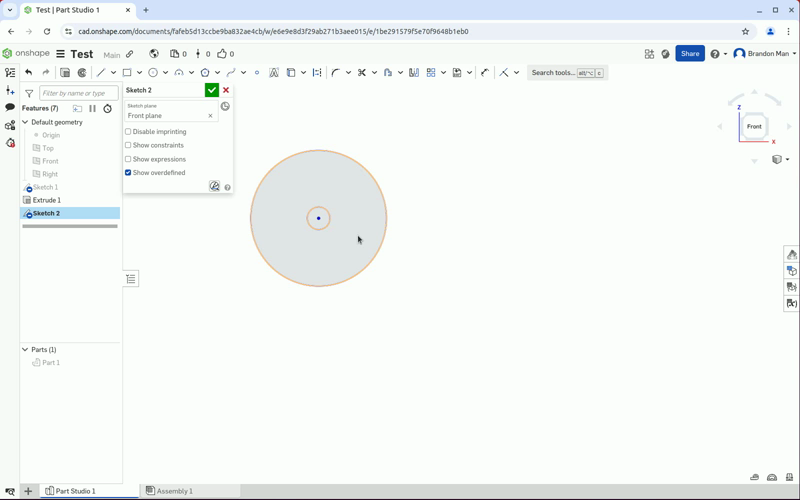
click(358, 235)
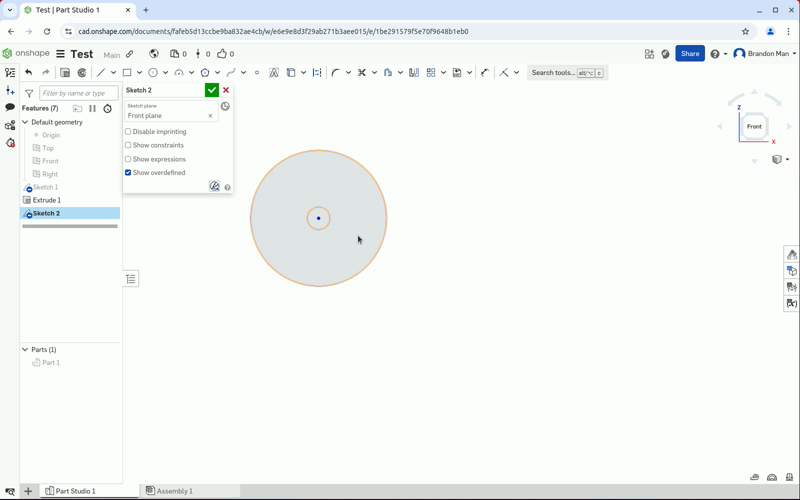
scroll(-6)
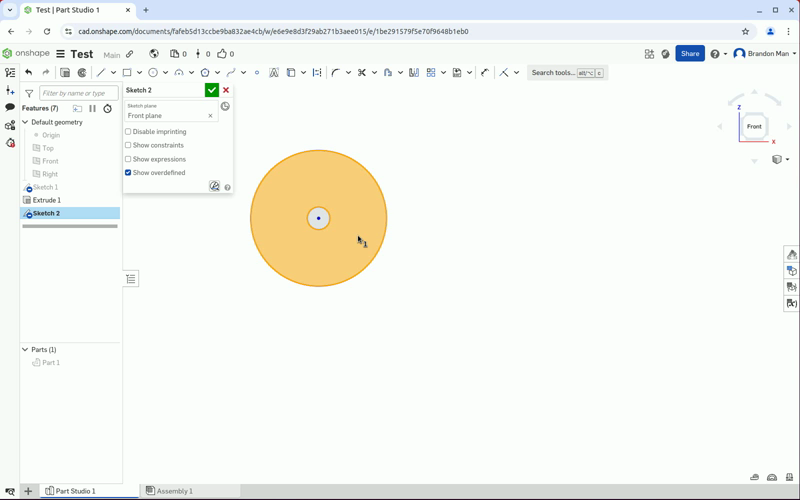
scroll(-6)
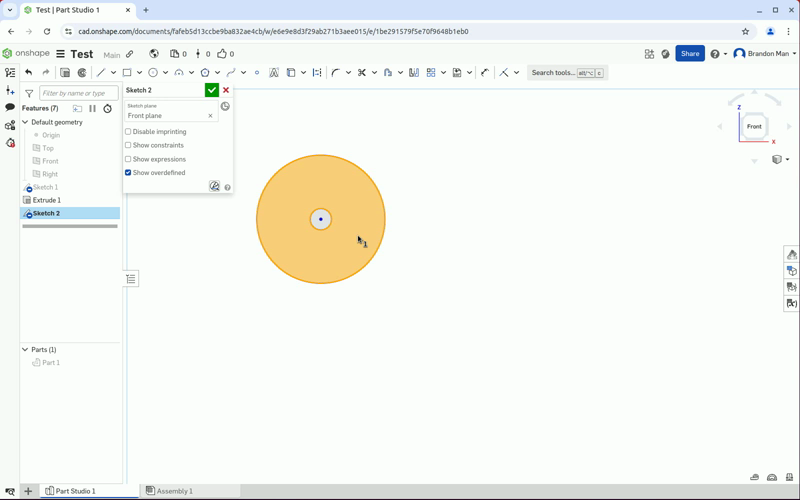
scroll(-6)
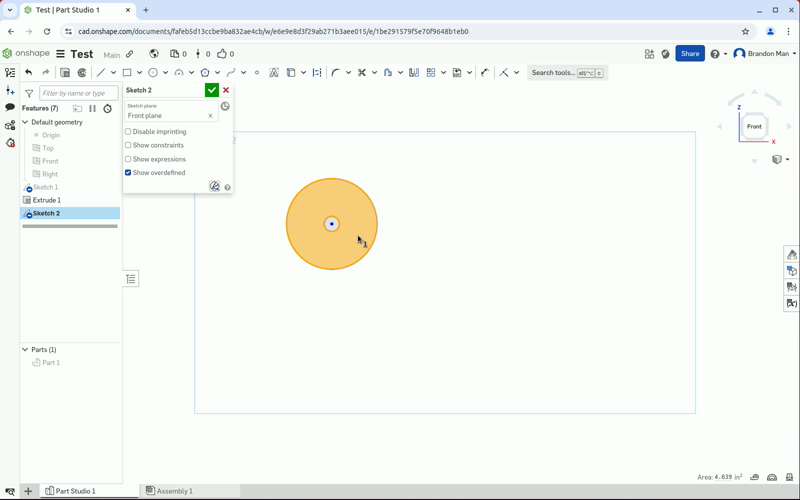
scroll(-6)
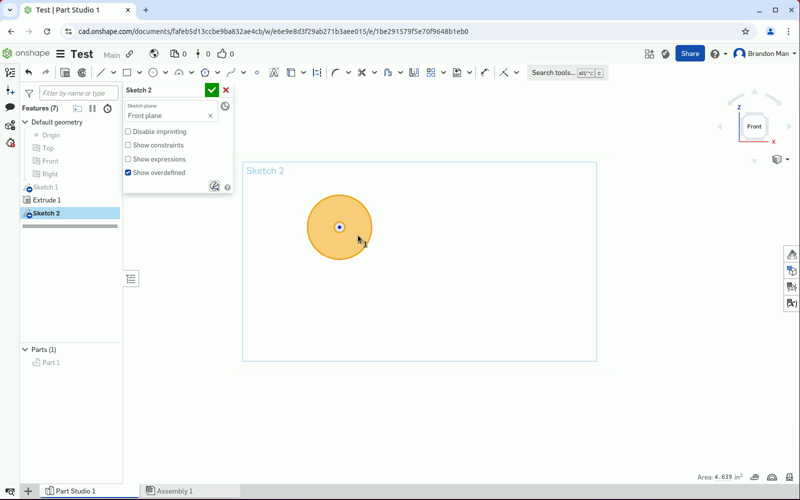
scroll(-6)
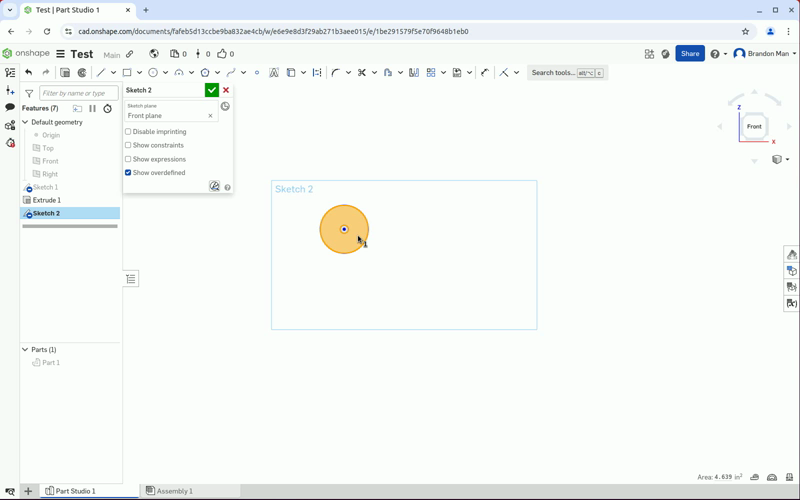
scroll(-6)
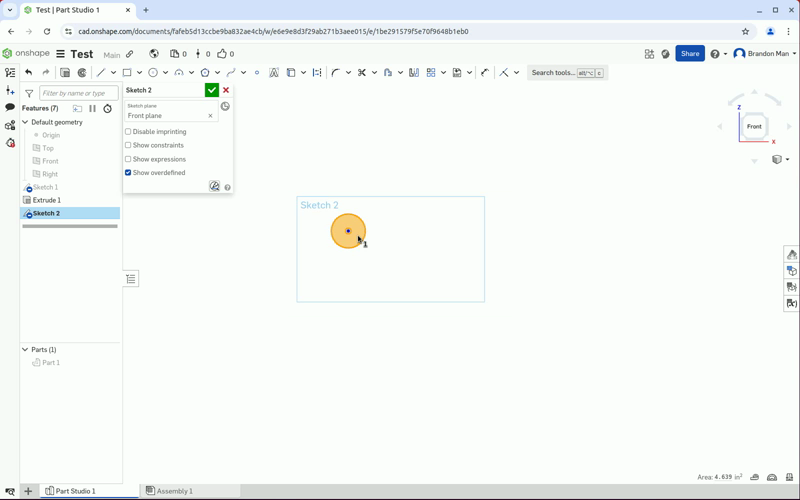
scroll(-6)
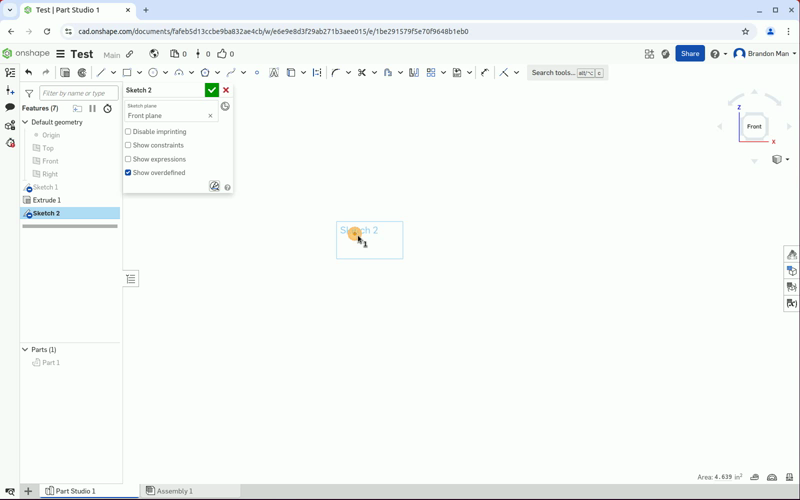
mouse_move(73, 352)
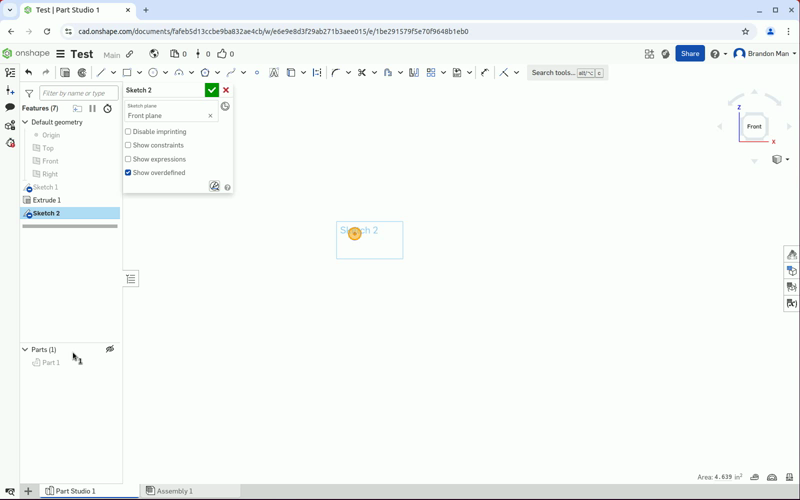
key(shift+y)
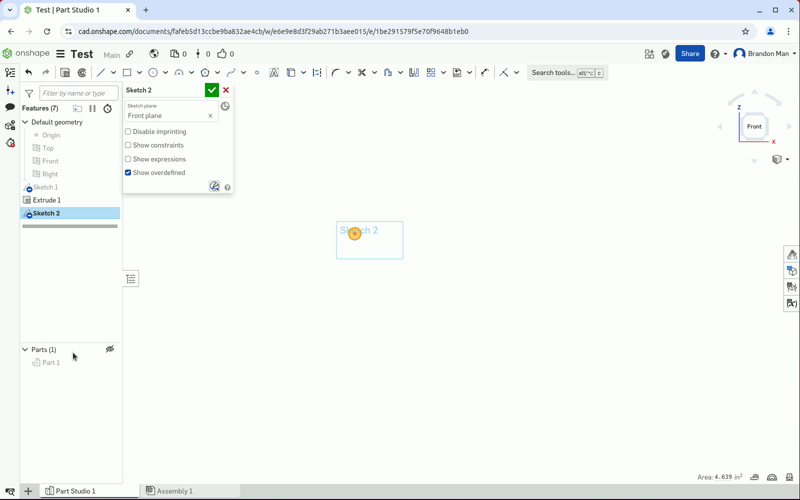
key(shift+e)
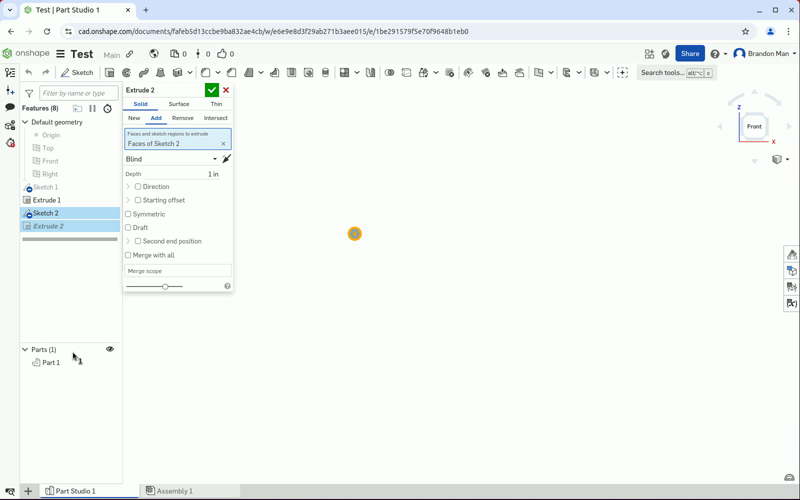
mouse_move(143, 106)
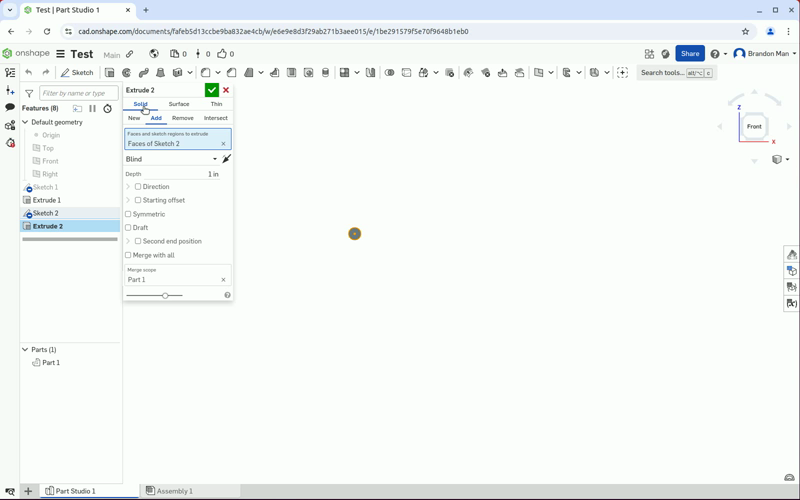
click(143, 106)
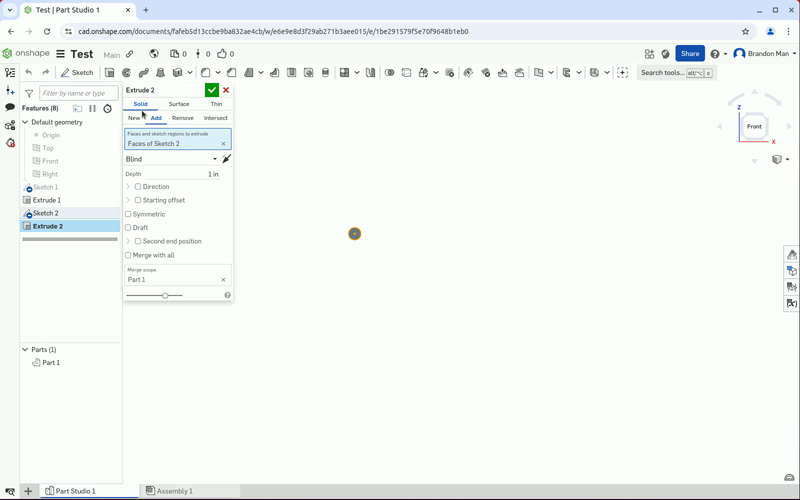
mouse_move(137, 120)
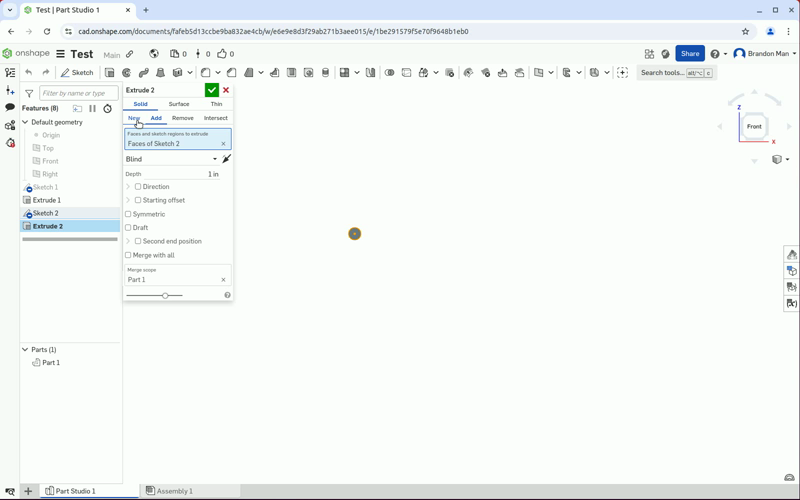
click(137, 120)
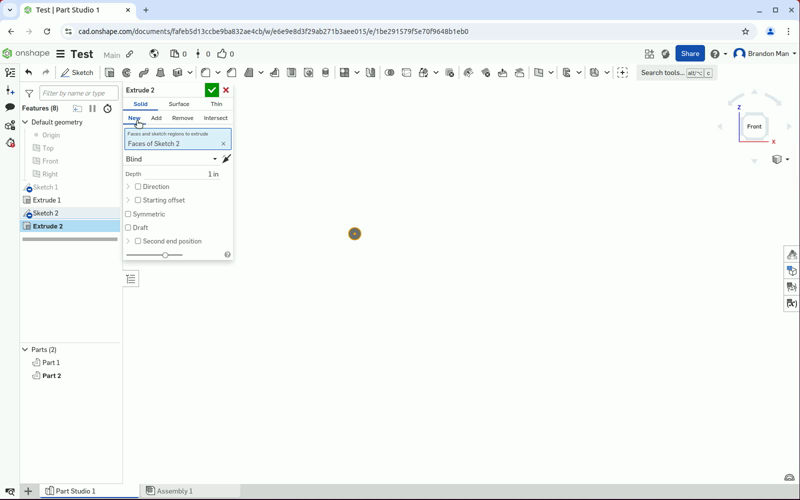
key(tab, 4)
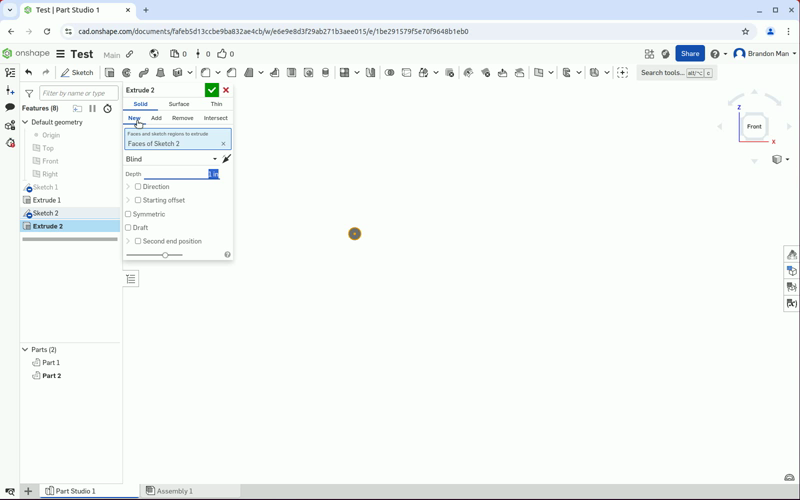
text(0.482)
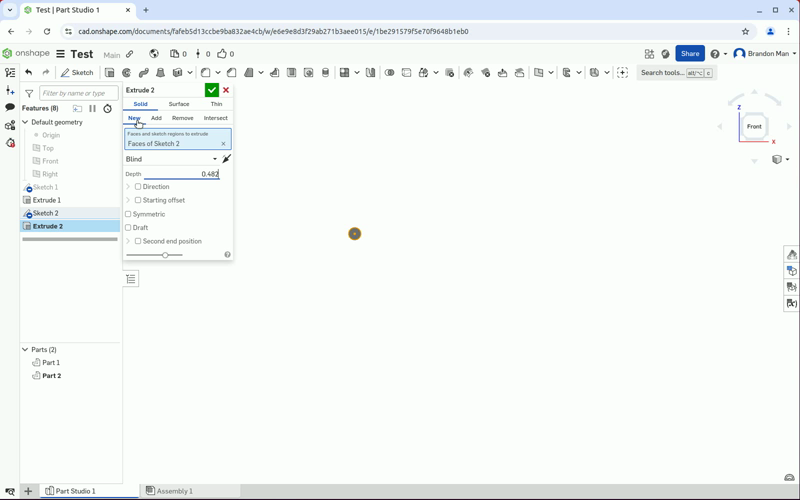
key(tab, 3)
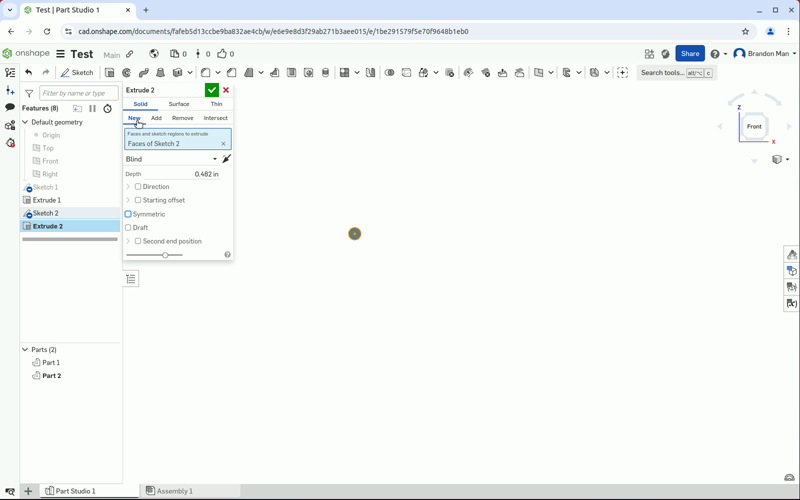
key(space)
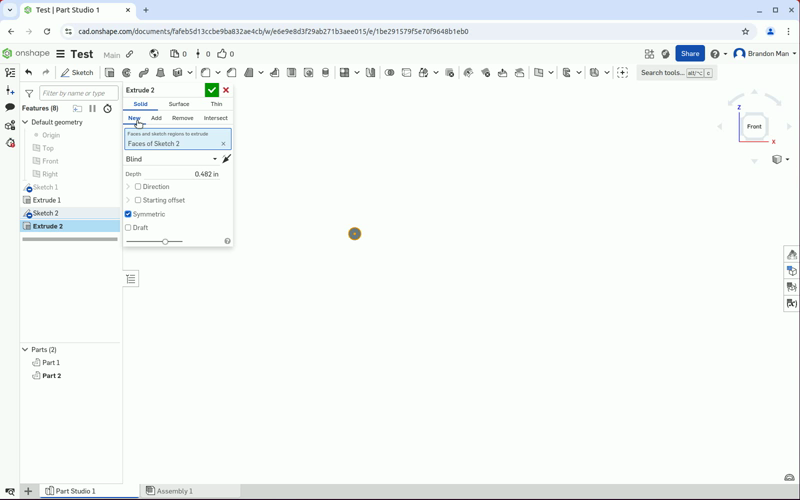
key(enter)
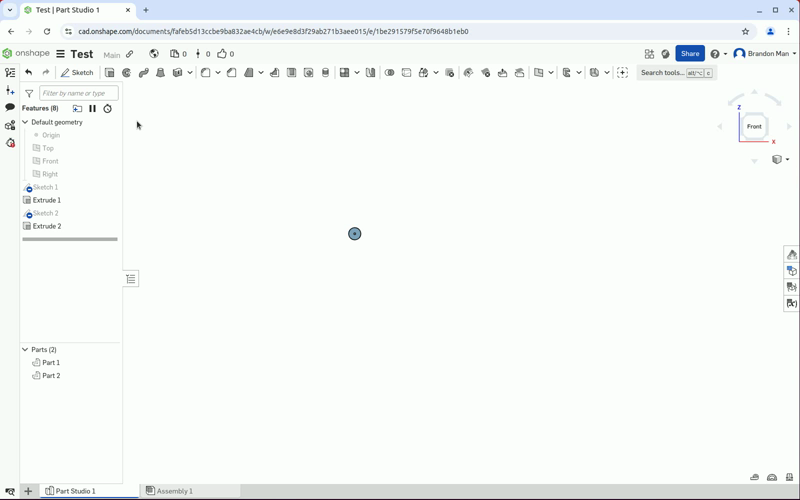
key(shift+h)
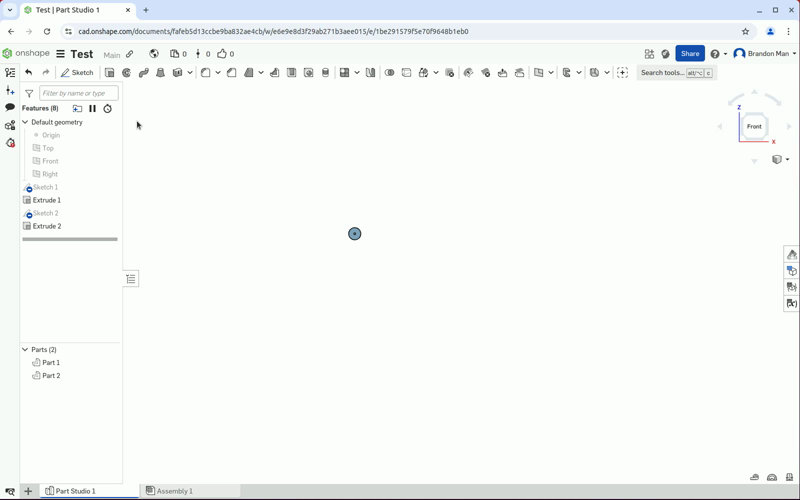
key(shift+h)
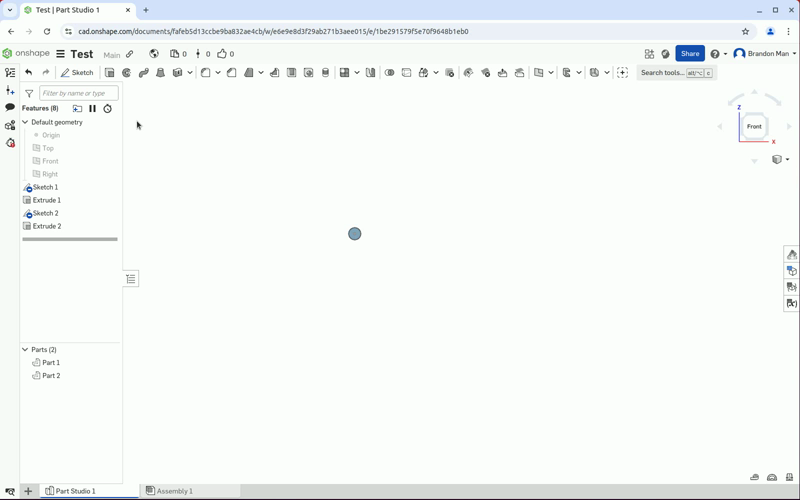
key(shift+7)
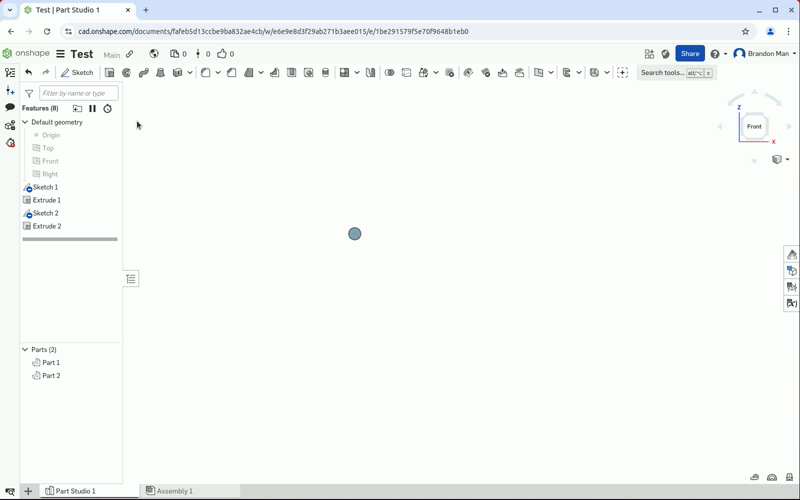
key(left, 2)
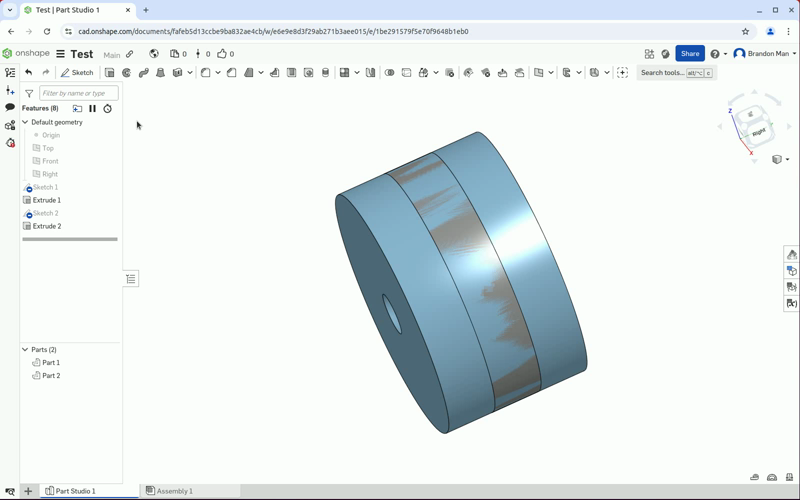
key(down, 2)
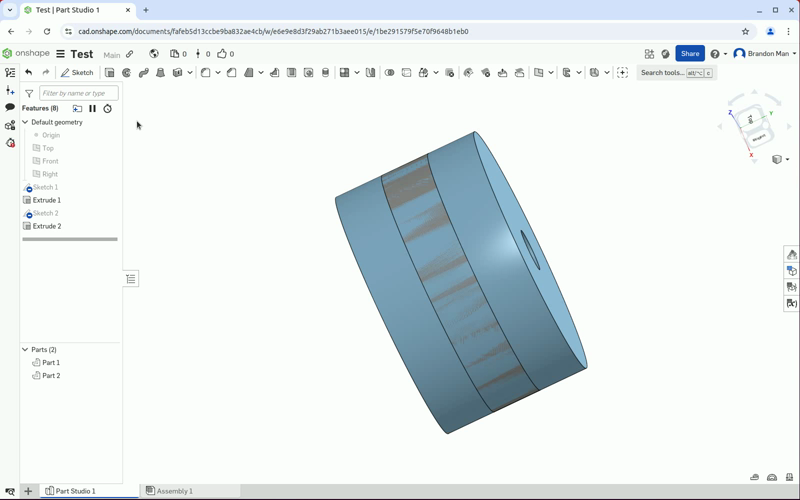
key(up, 2)
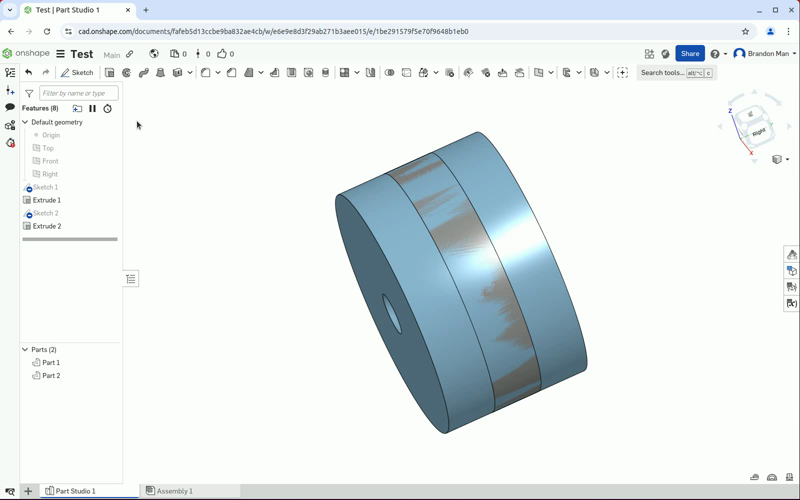
key(right, 2)
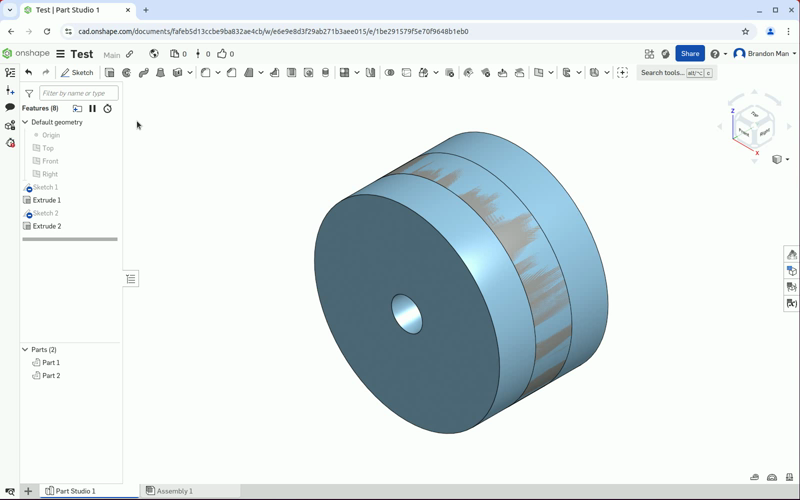
mouse_move(73, 189)
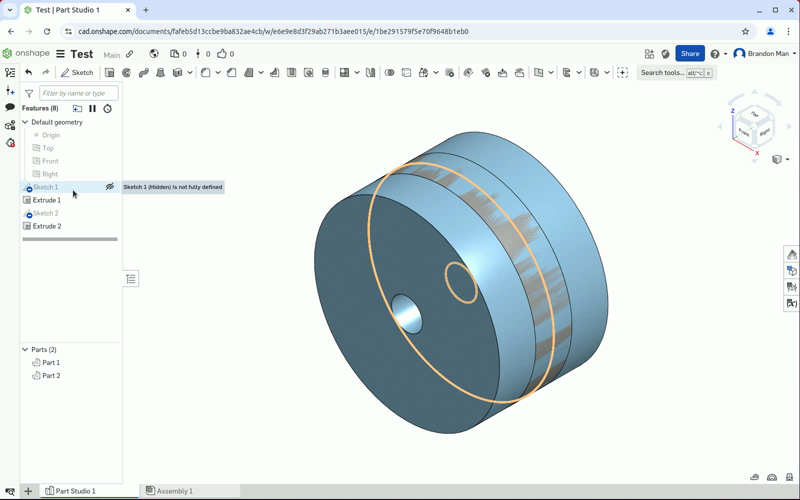
click(73, 189)